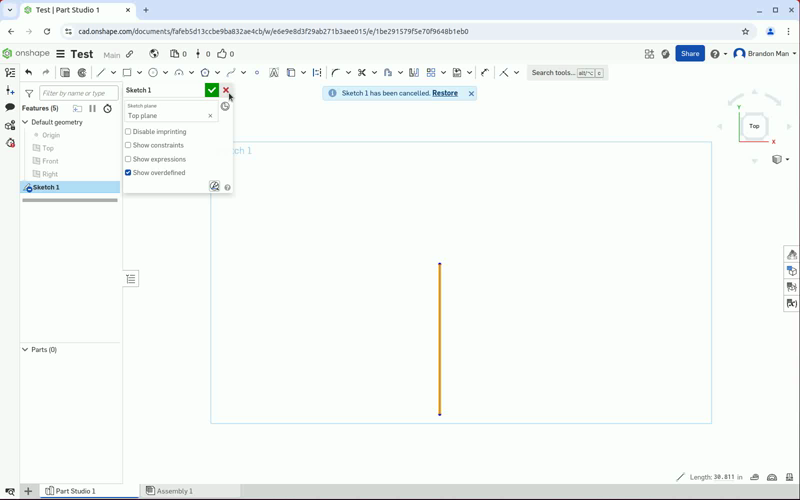
key(shift+h)
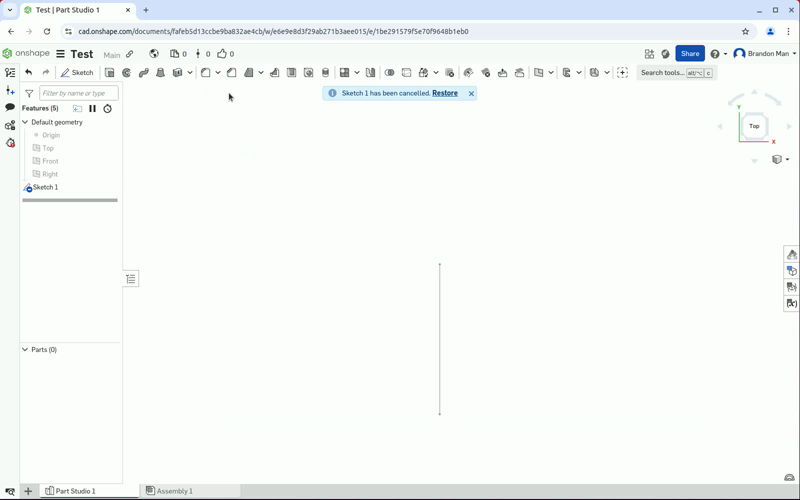
key(shift+s)
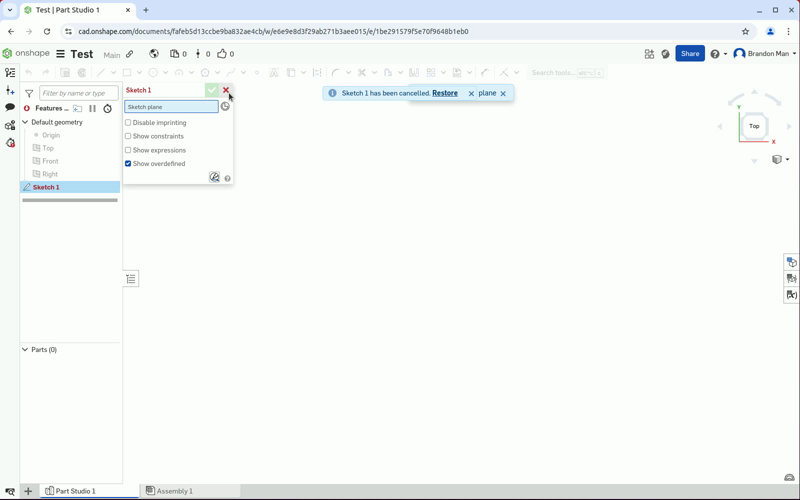
mouse_move(73, 150)
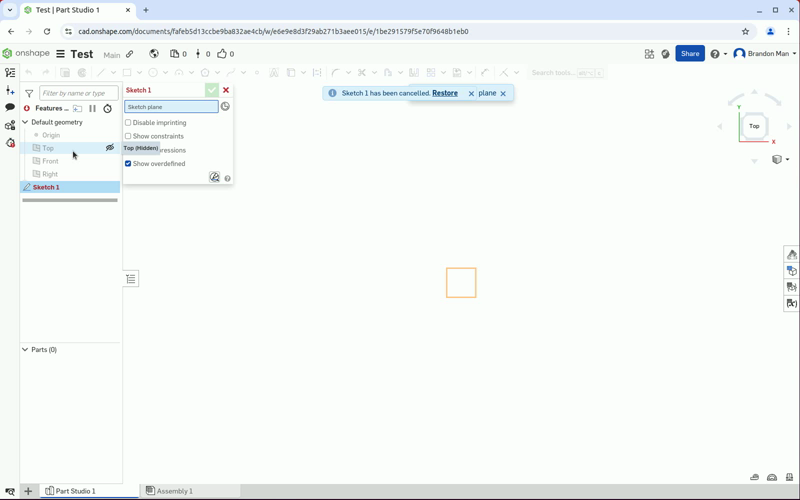
click(73, 150)
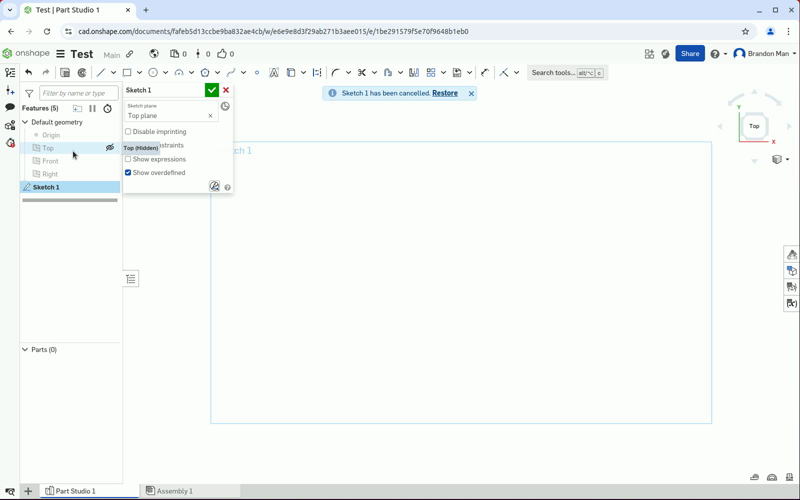
mouse_move(73, 352)
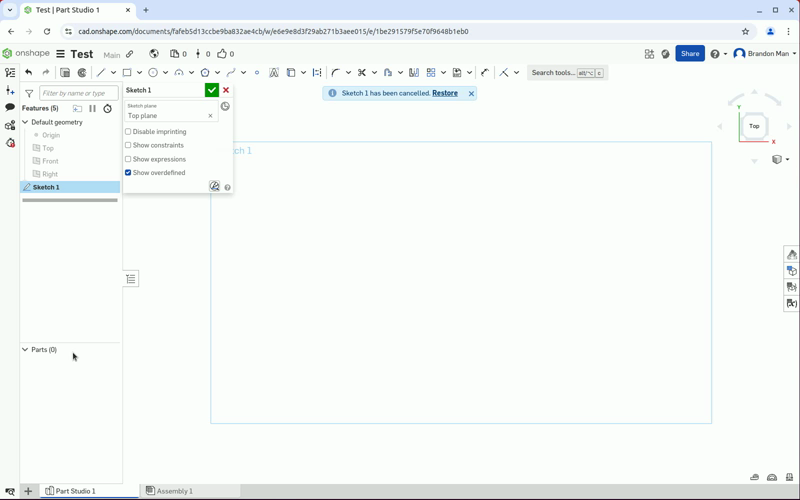
key(y)
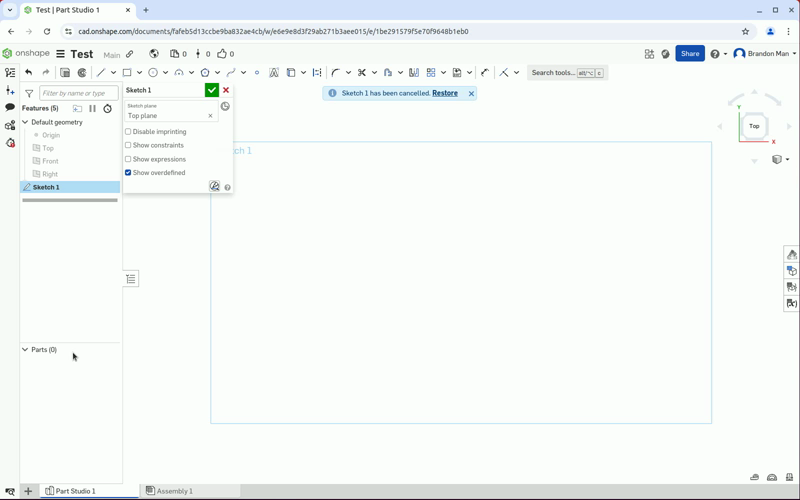
key(l)
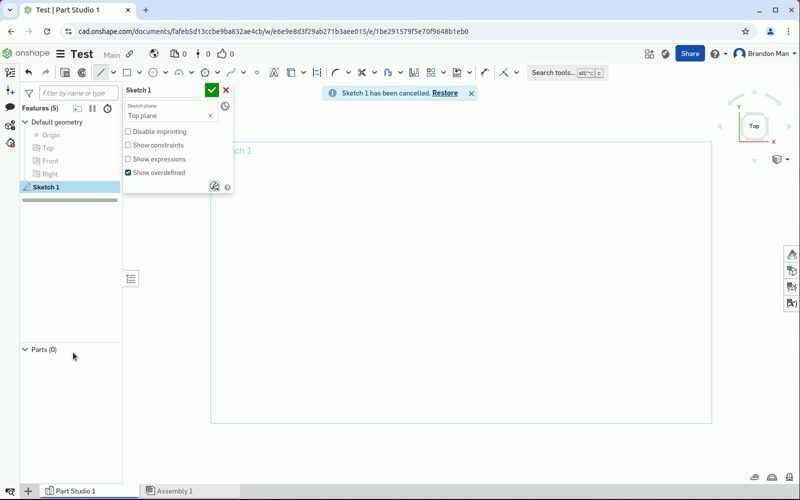
key_down(shift)
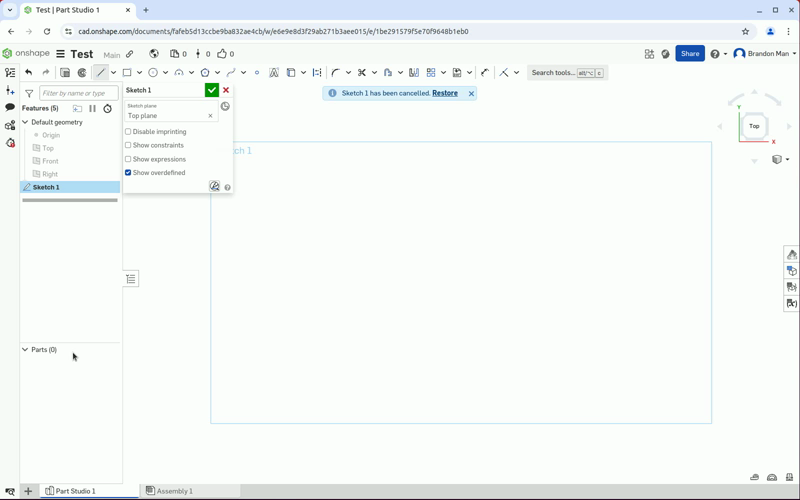
mouse_move(348, 282)
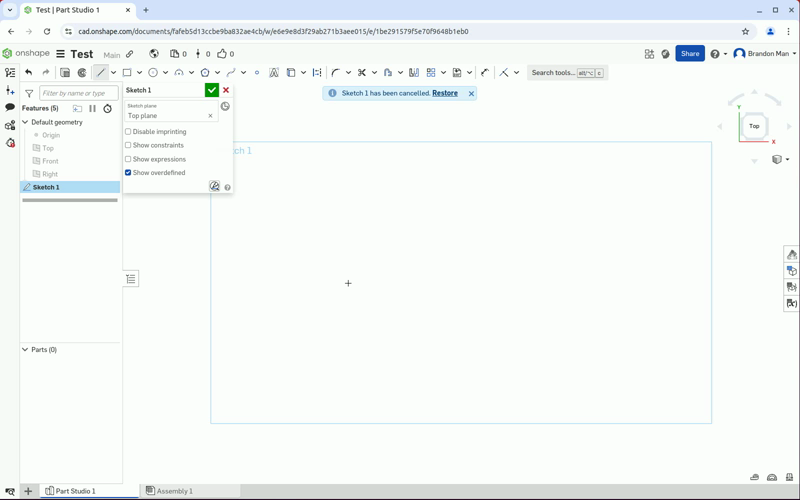
click(348, 282)
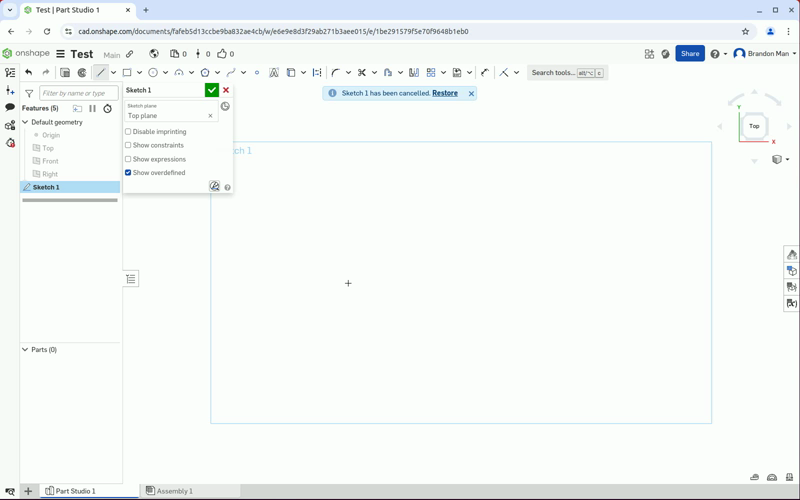
key_up(shift)
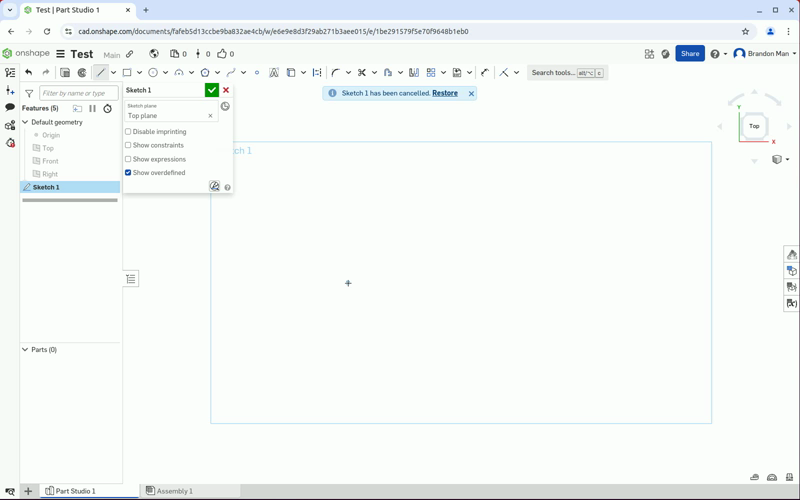
key_down(shift)
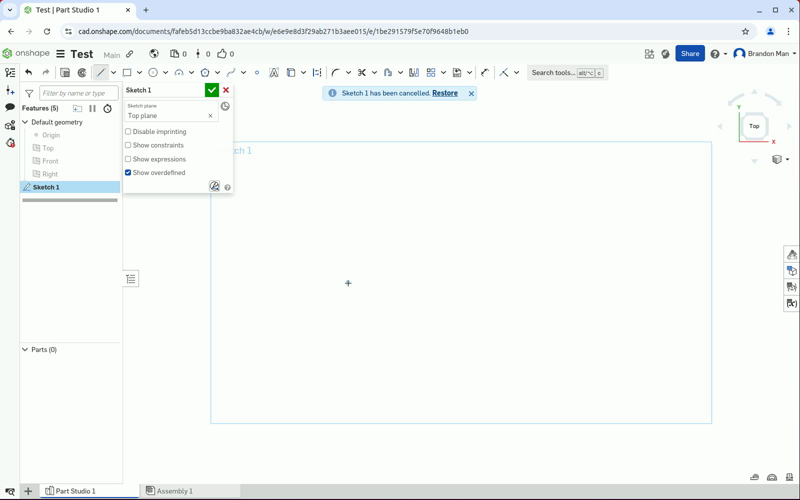
mouse_move(417, 333)
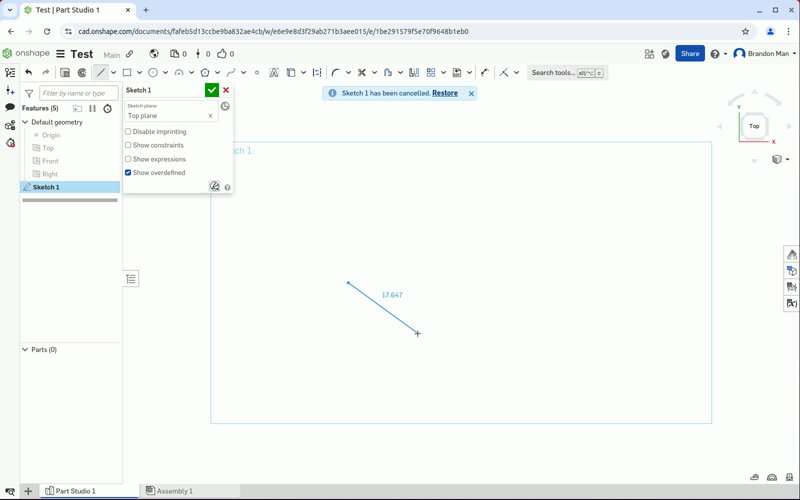
click(417, 333)
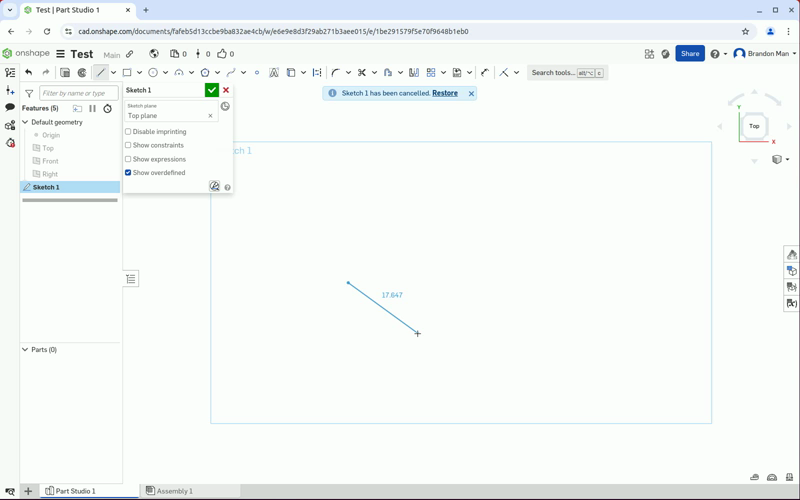
key_up(shift)
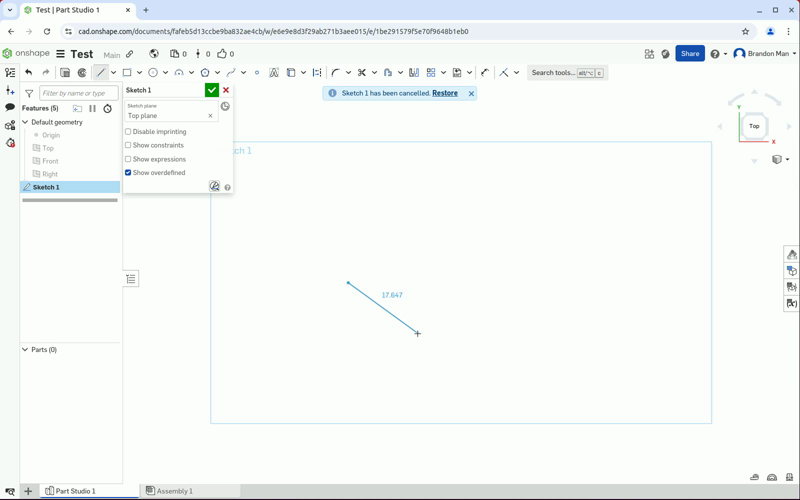
key_down(shift)
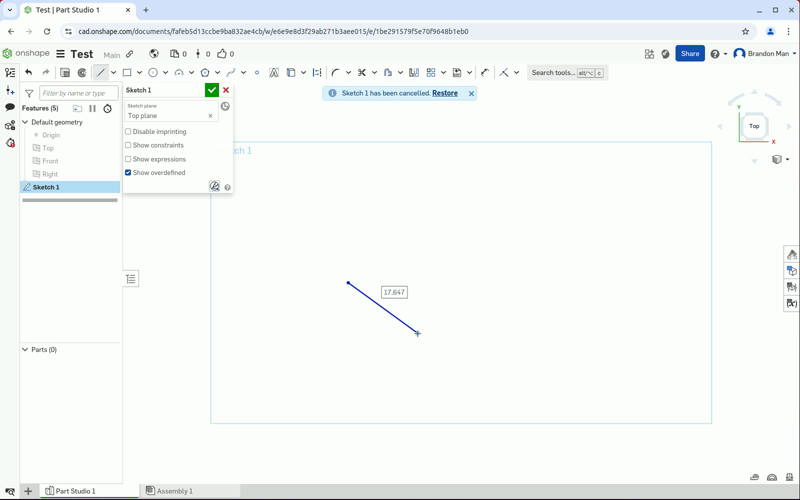
mouse_move(362, 243)
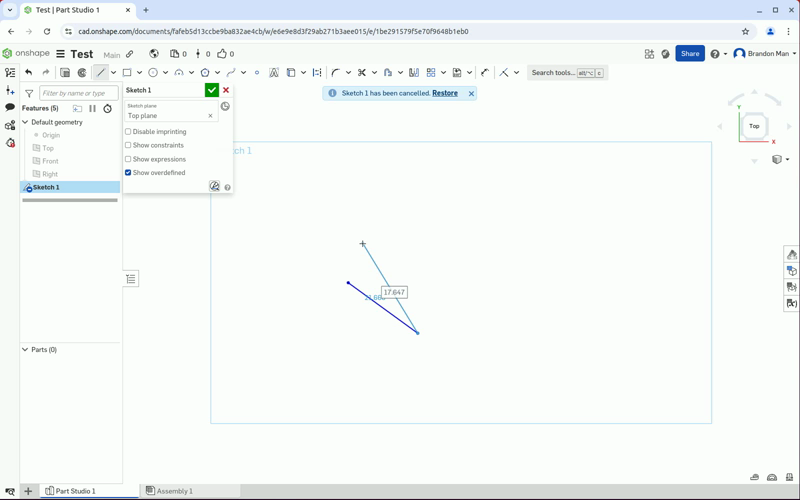
click(362, 243)
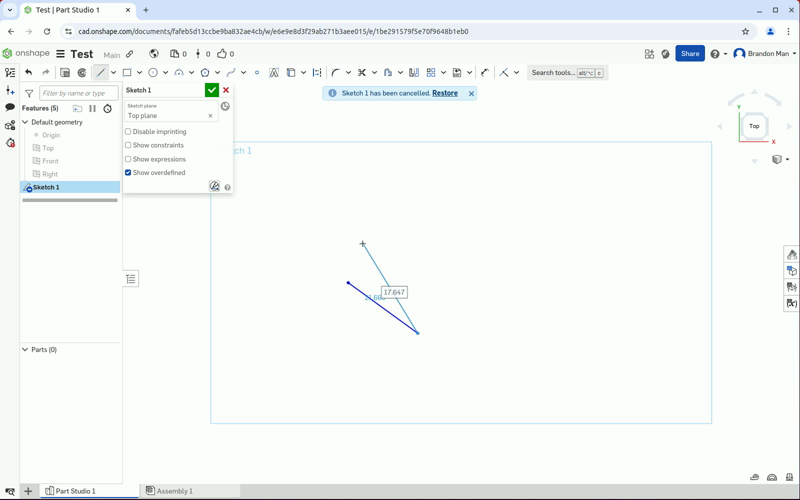
key_up(shift)
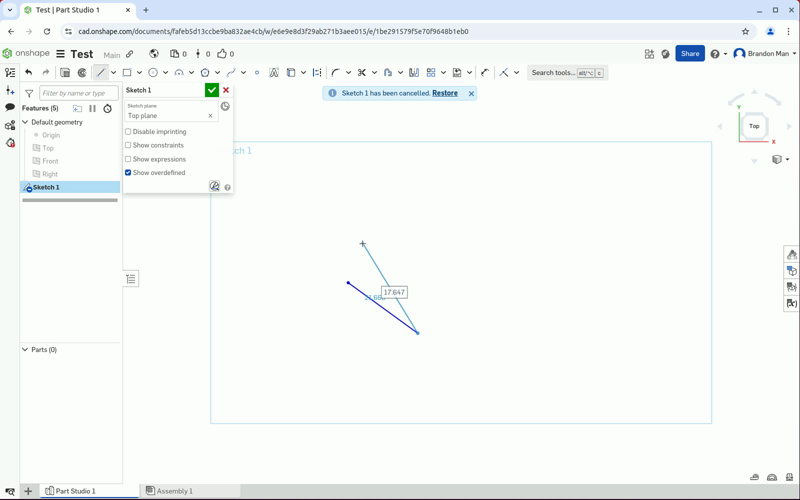
mouse_move(392, 243)
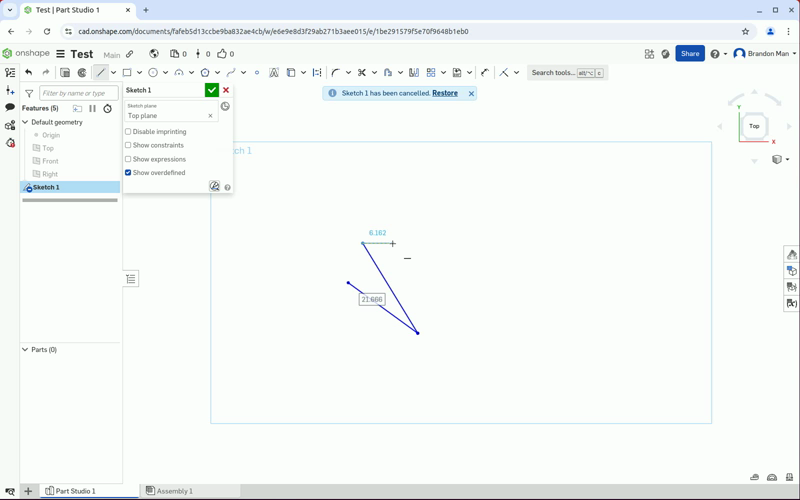
key_down(shift)
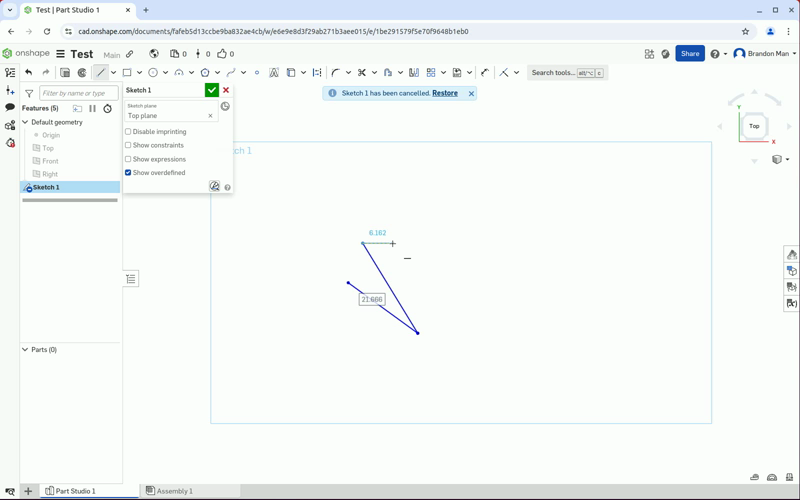
mouse_move(348, 282)
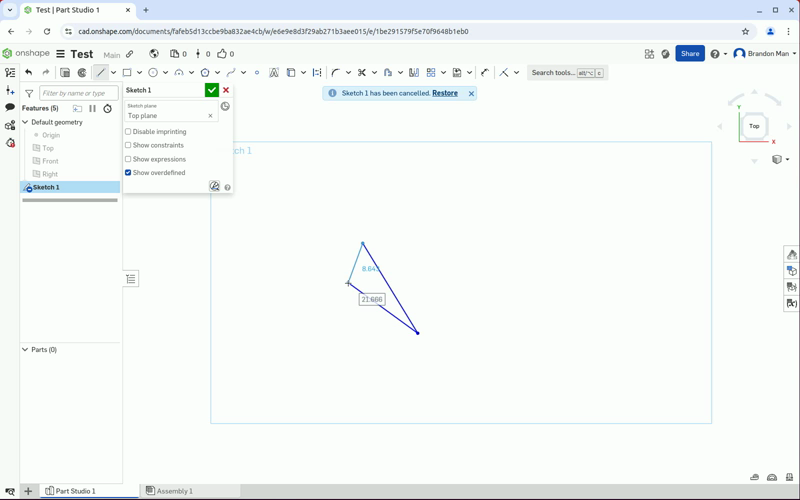
key_up(shift)
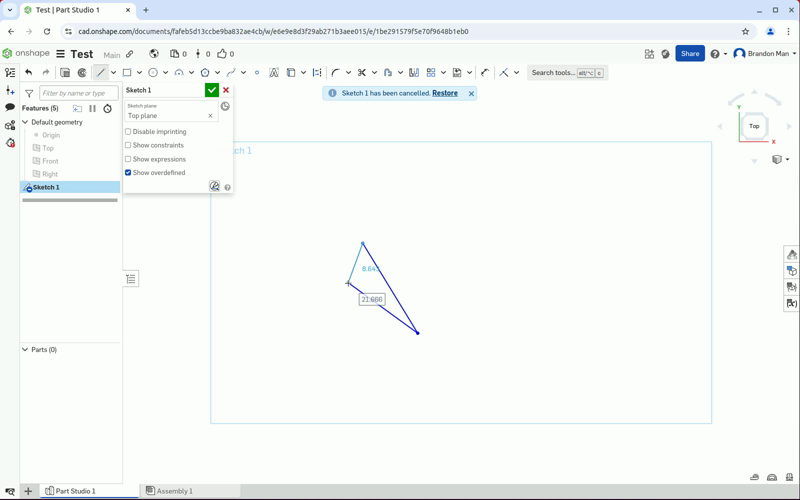
click(348, 282)
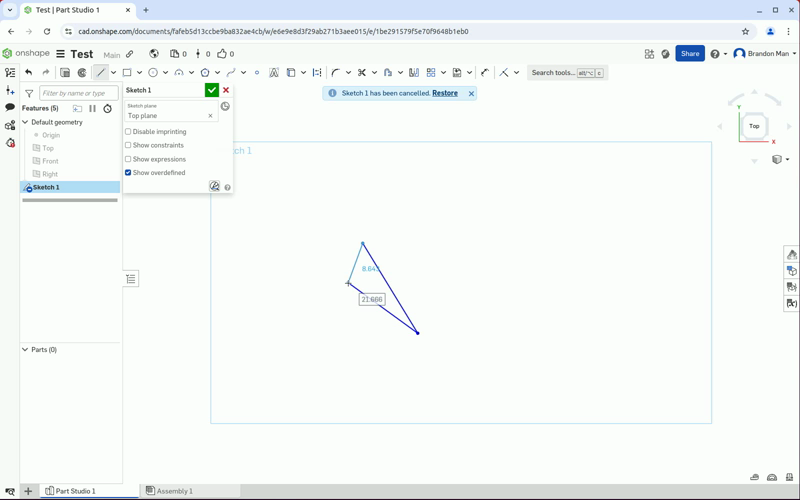
key(esc)
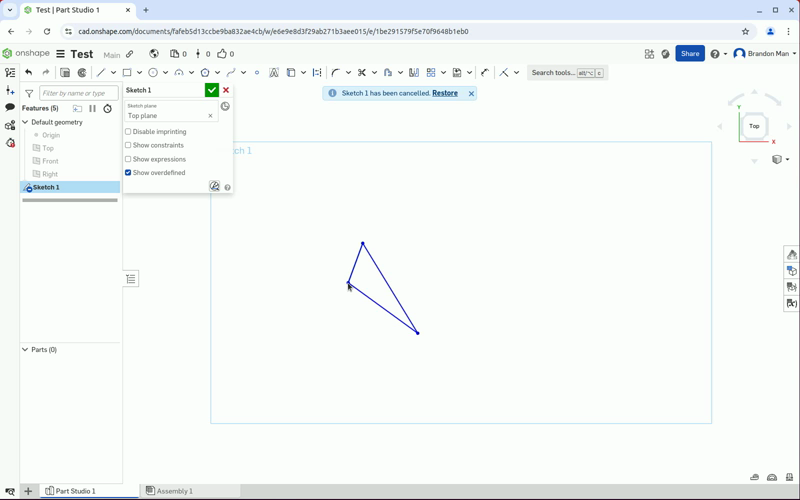
mouse_move(389, 305)
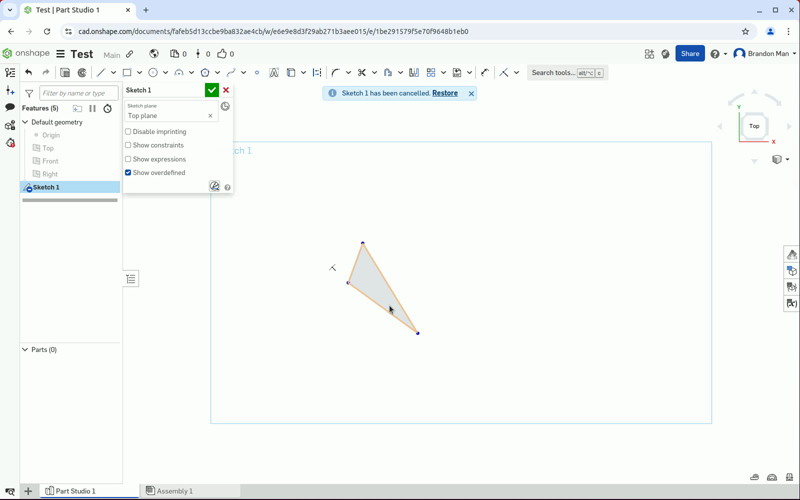
scroll(6)
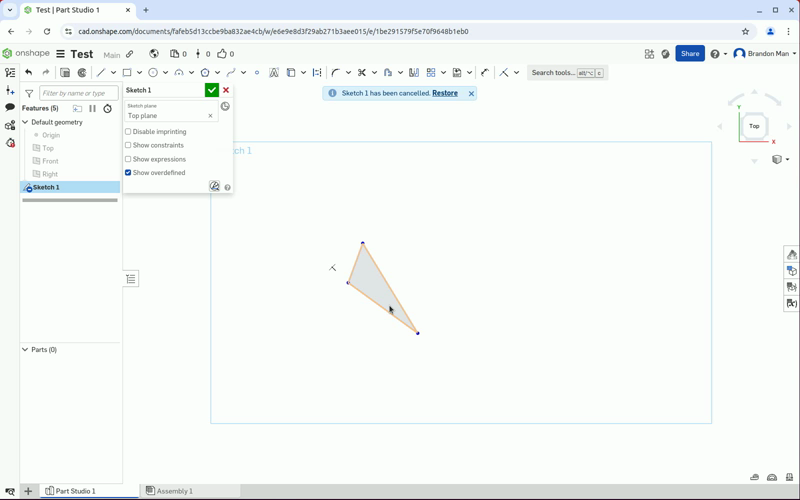
scroll(6)
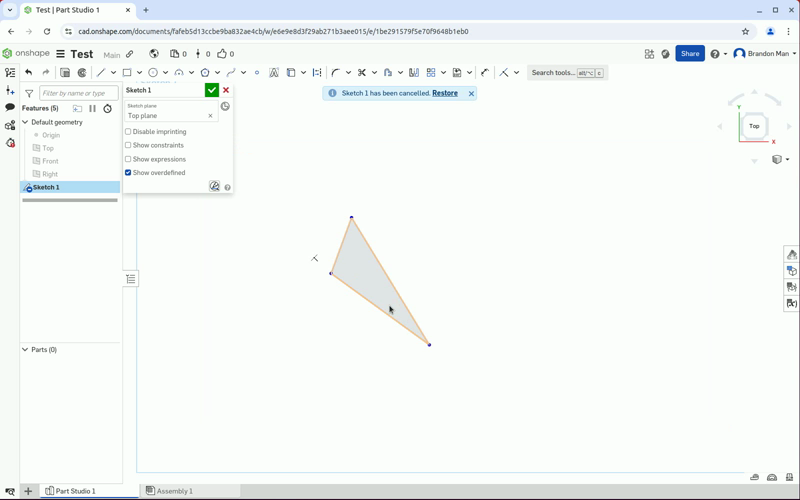
scroll(6)
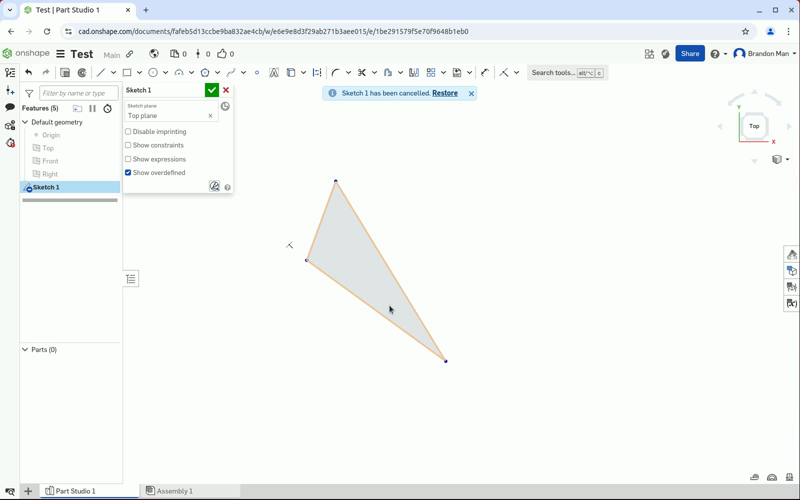
scroll(6)
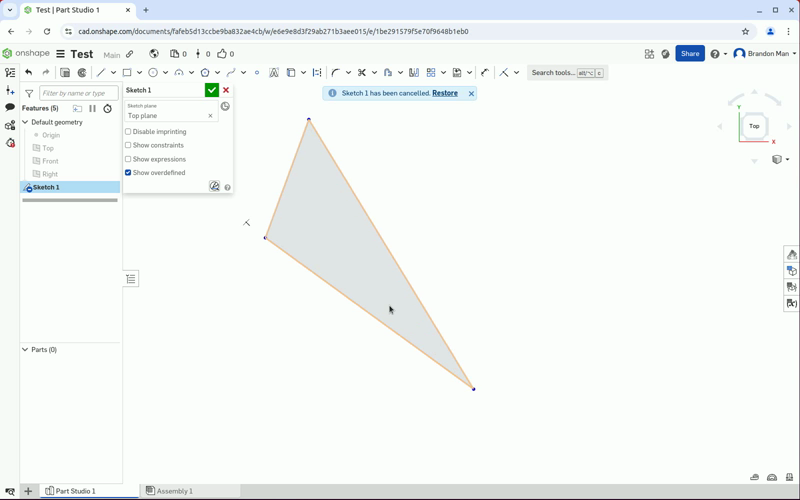
scroll(6)
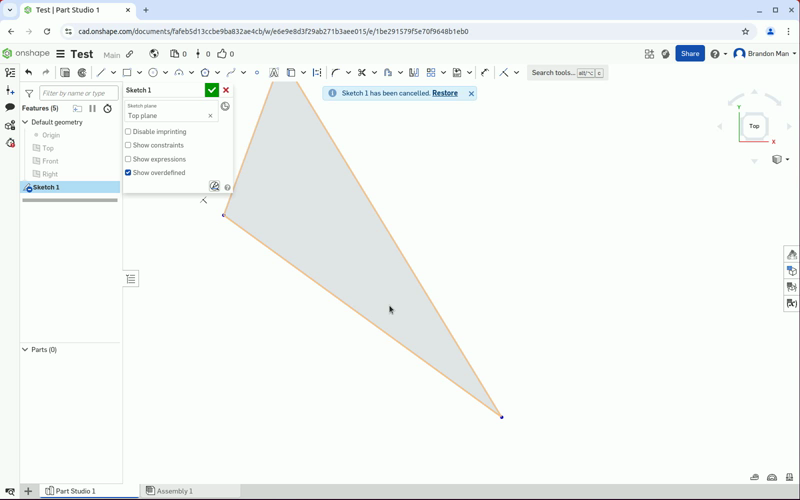
scroll(6)
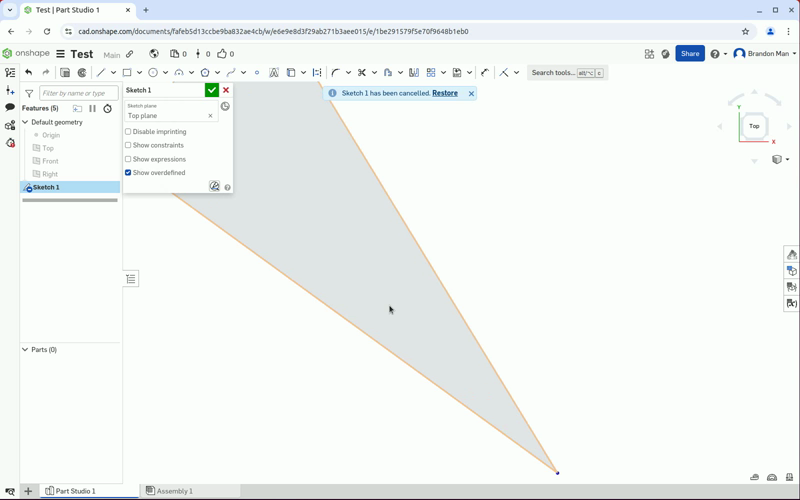
scroll(6)
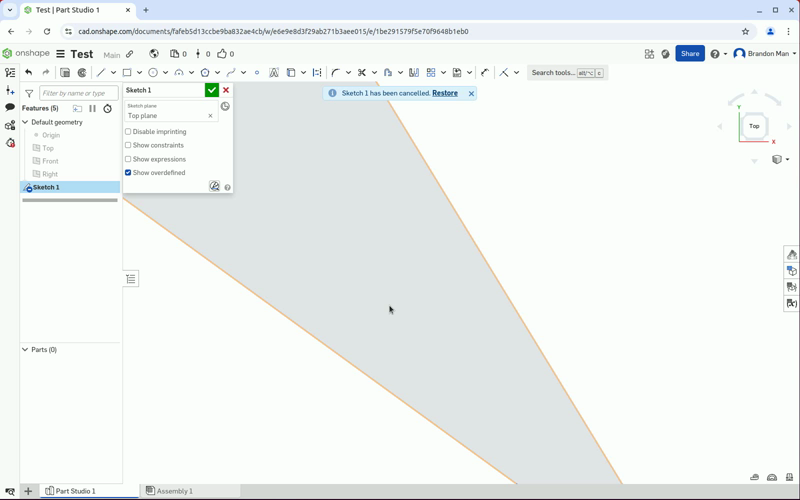
click(389, 305)
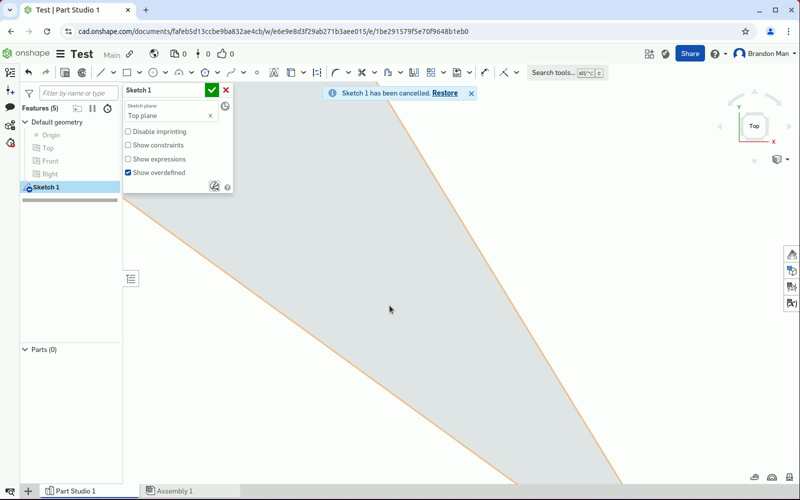
scroll(-6)
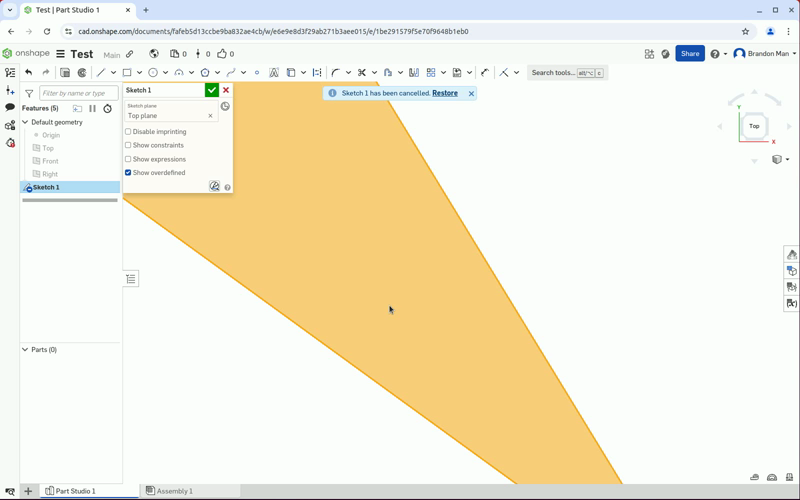
scroll(-6)
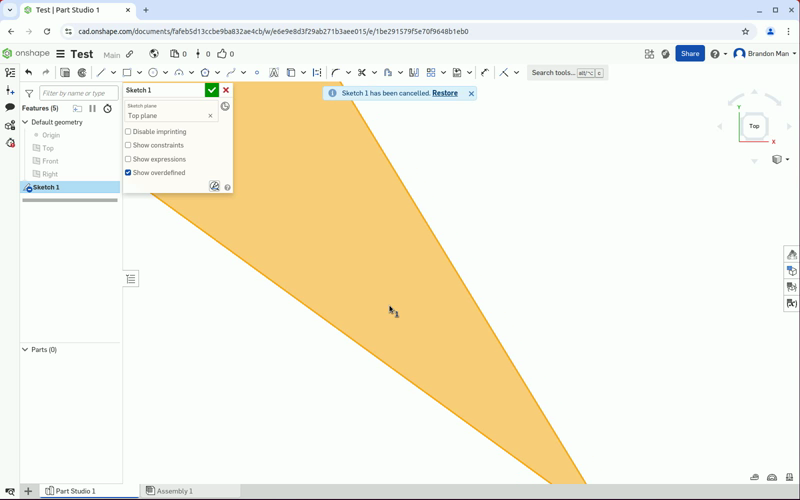
scroll(-6)
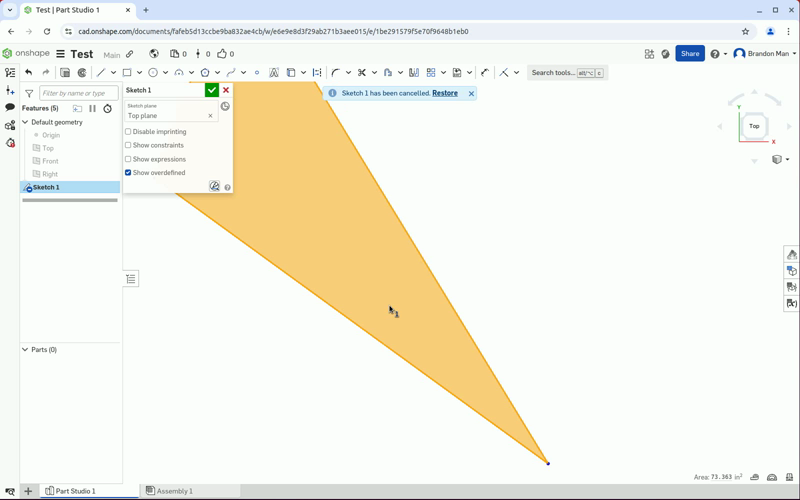
scroll(-6)
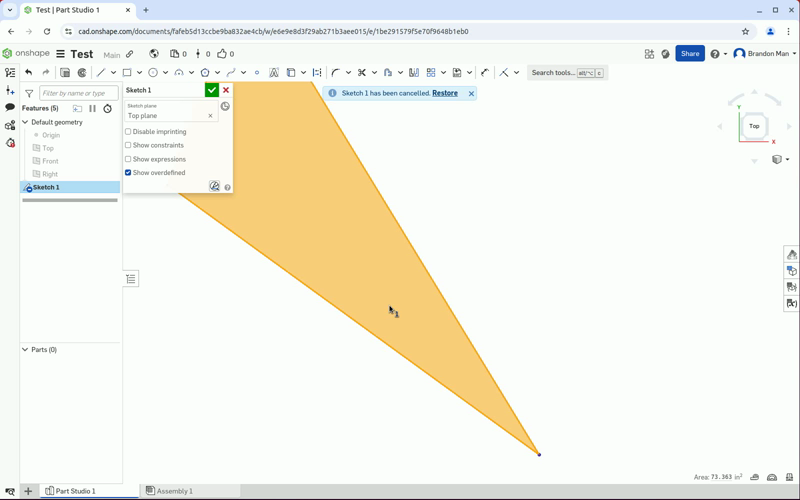
scroll(-6)
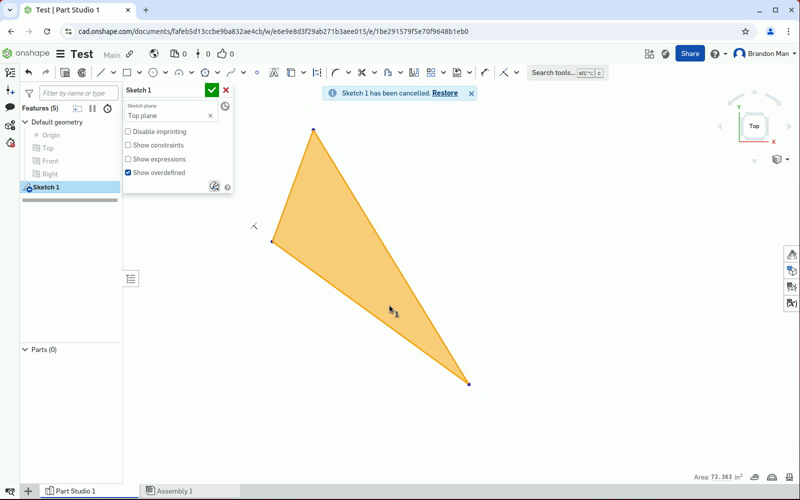
scroll(-6)
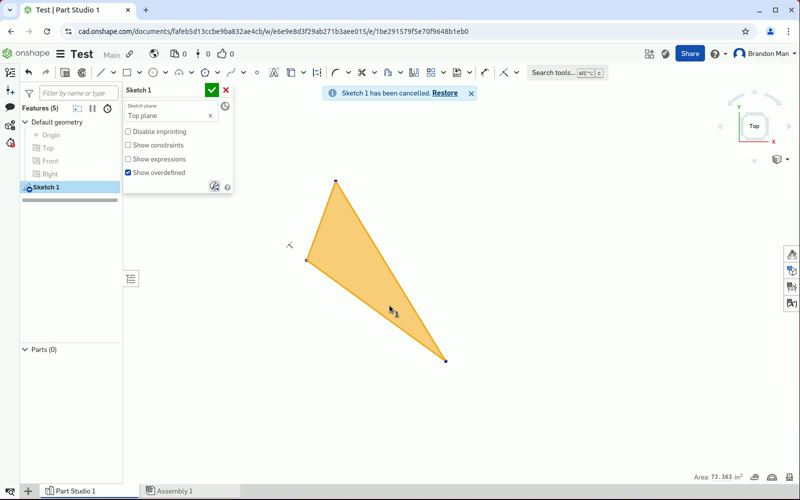
scroll(-6)
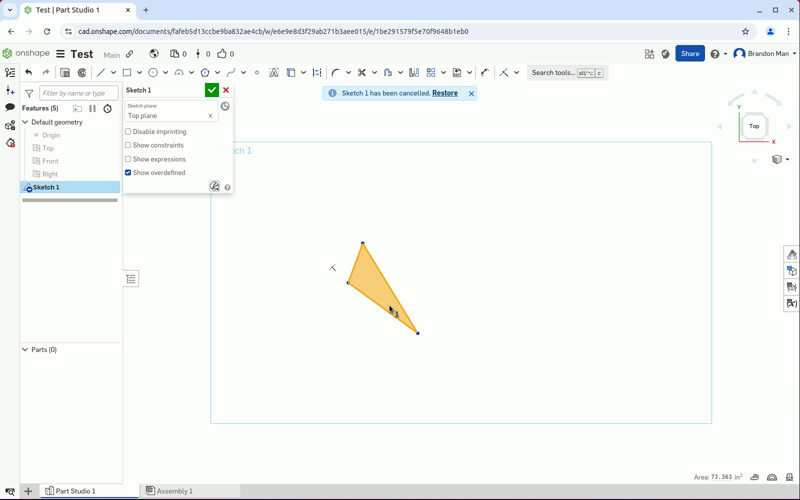
mouse_move(73, 352)
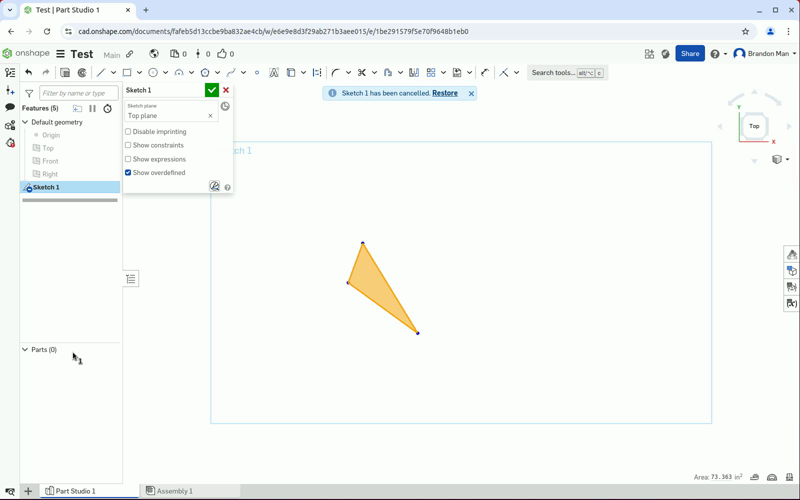
key(shift+y)
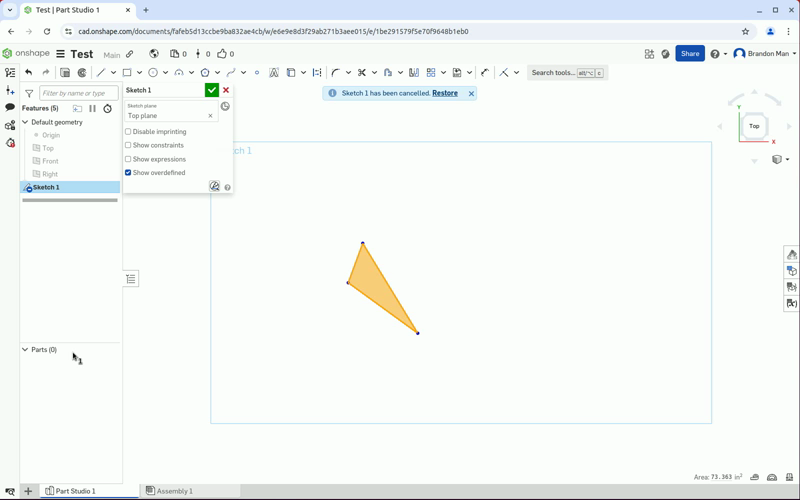
key(shift+e)
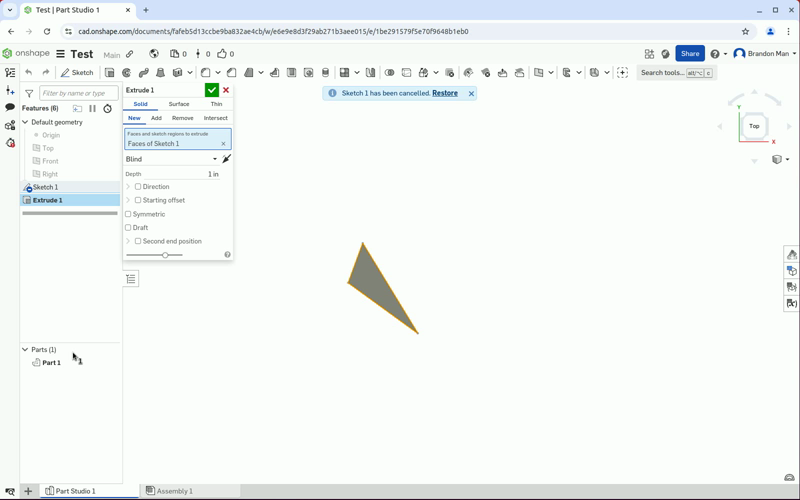
mouse_move(143, 106)
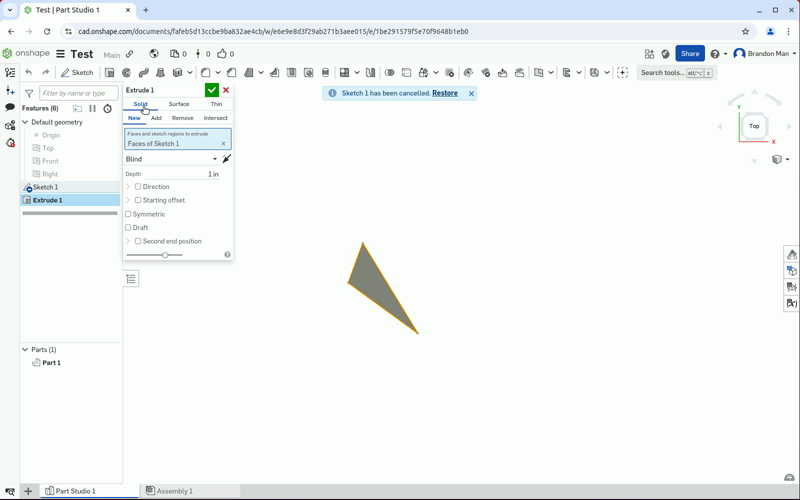
click(143, 106)
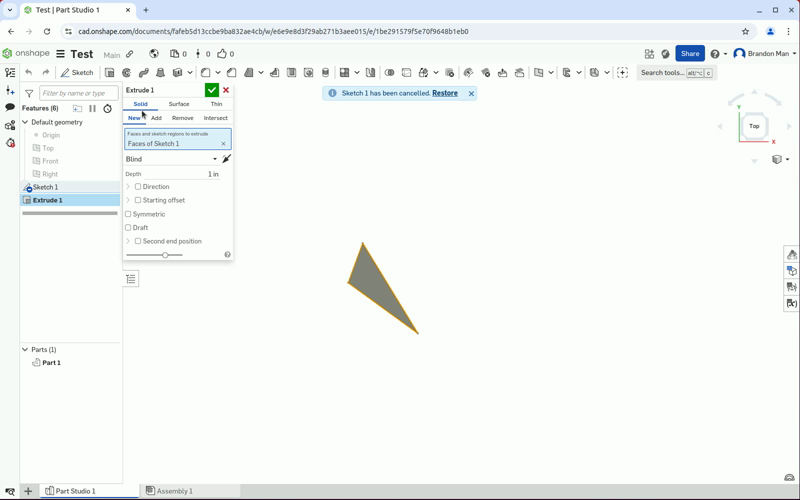
mouse_move(137, 120)
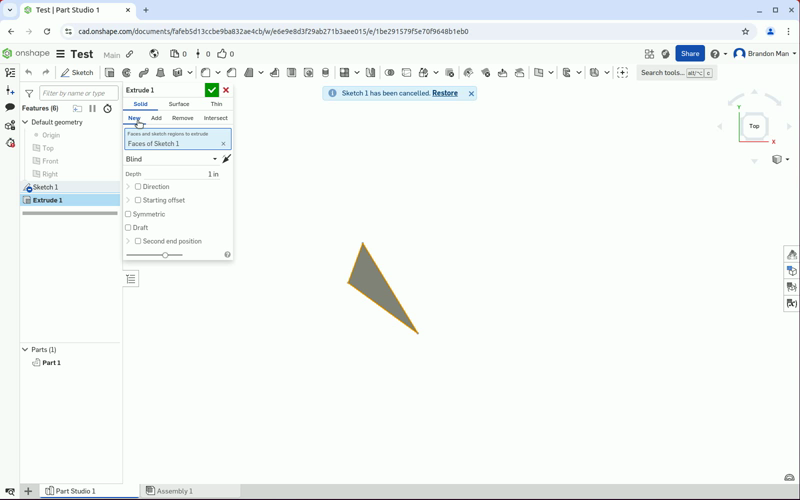
click(137, 120)
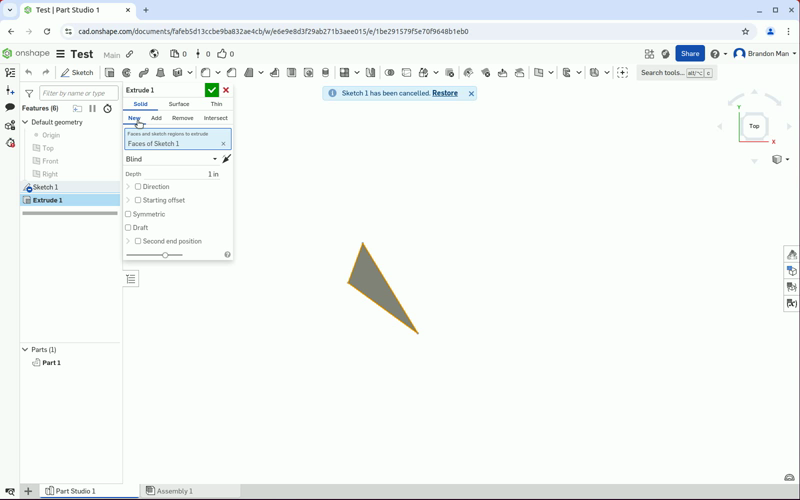
key(tab, 4)
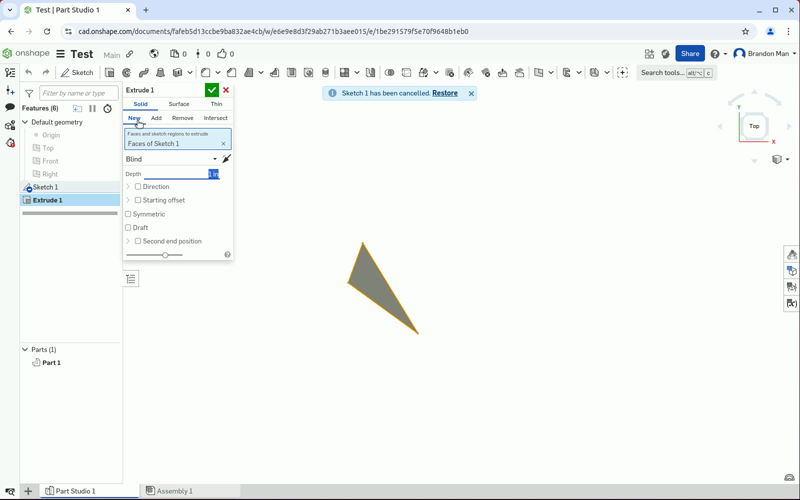
text(8.184)
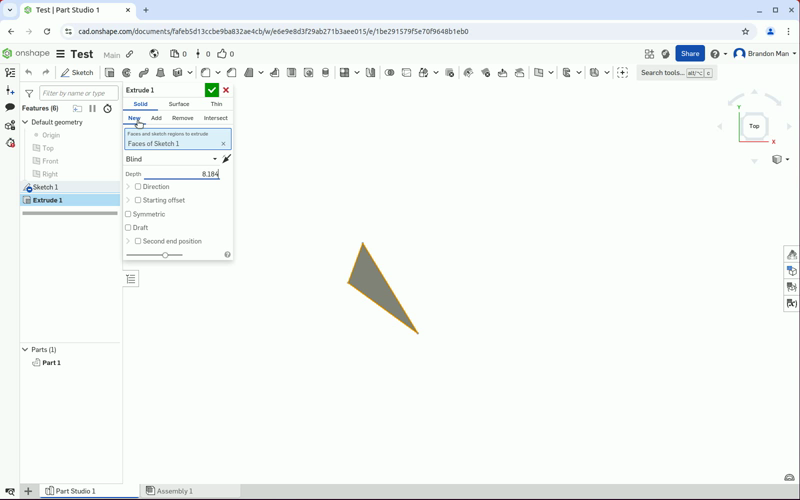
key(enter)
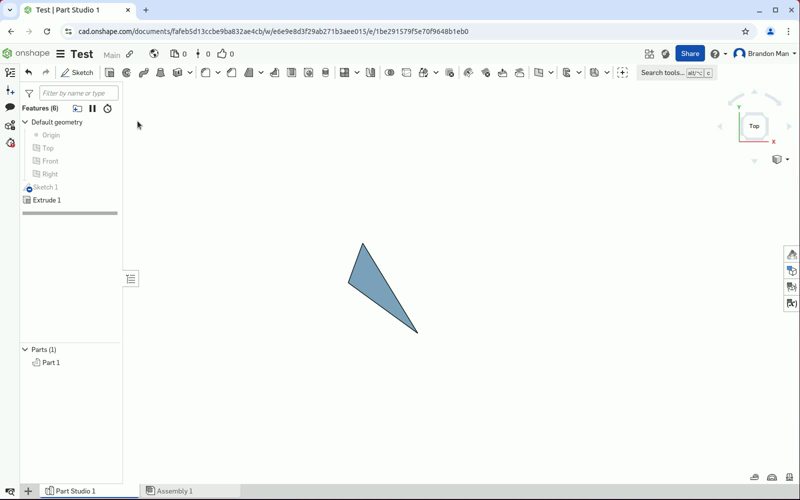
key(shift+h)
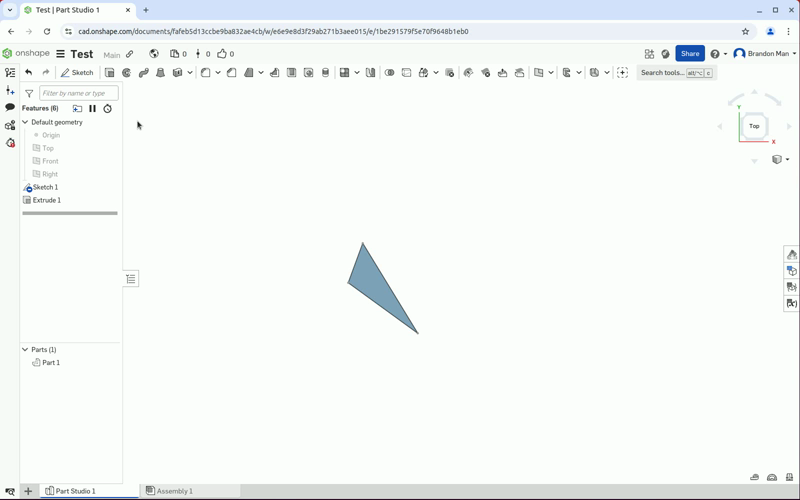
key(shift+h)
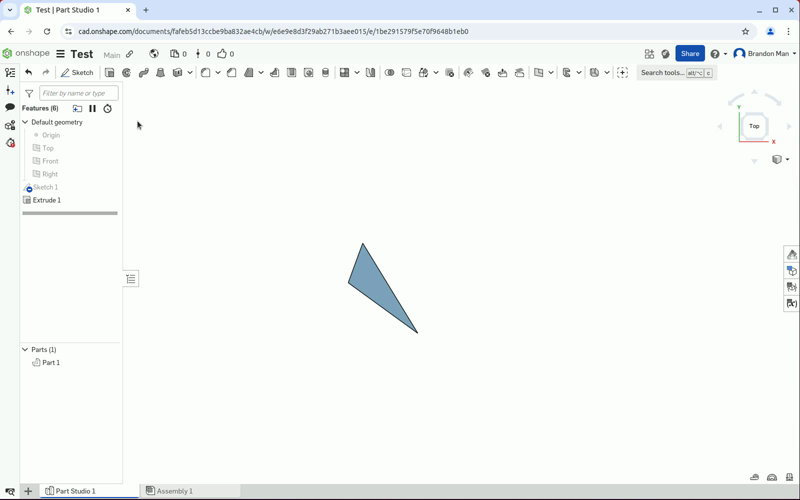
mouse_move(73, 189)
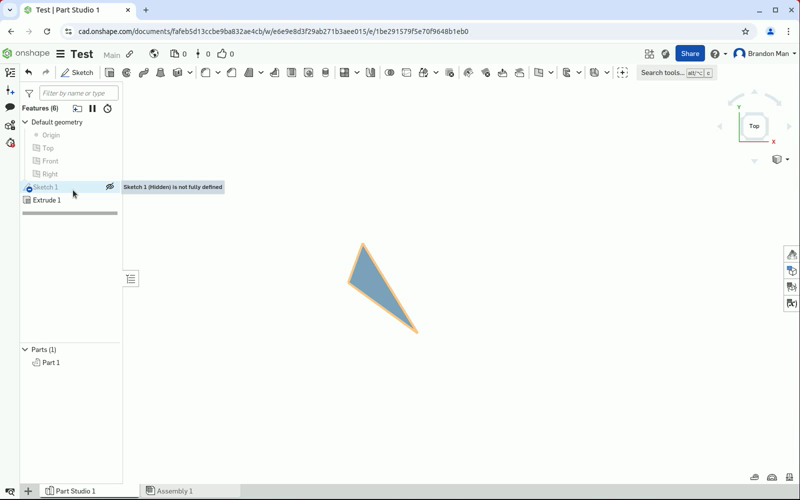
click(73, 189)
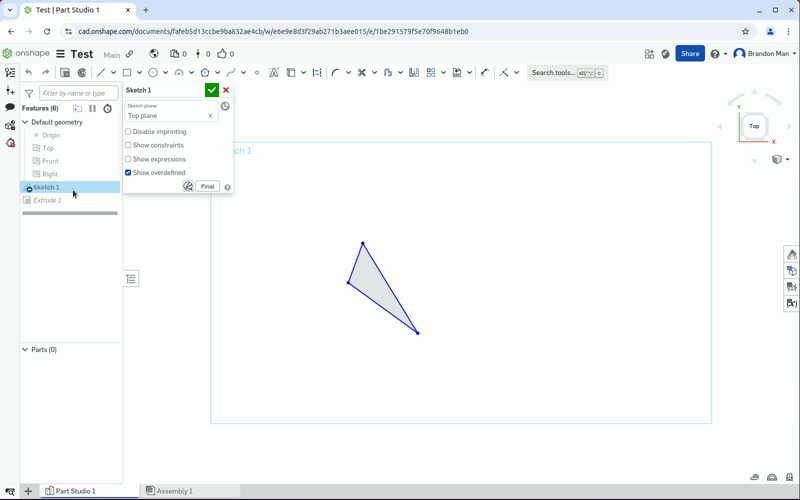
mouse_move(229, 92)
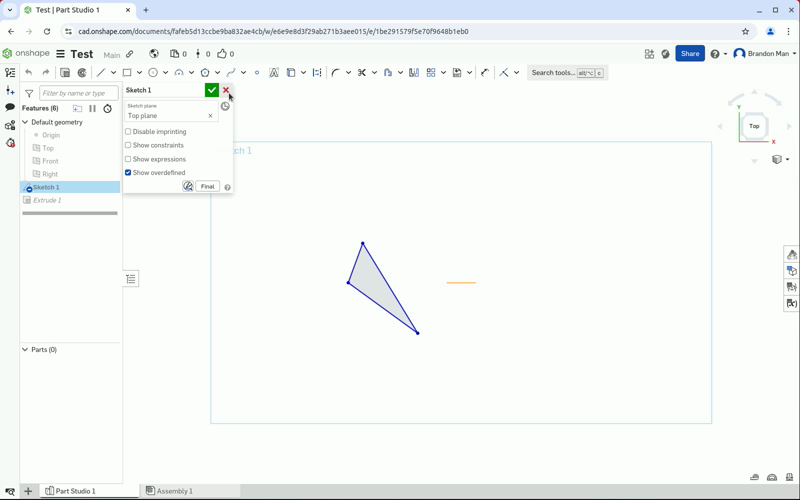
click(229, 92)
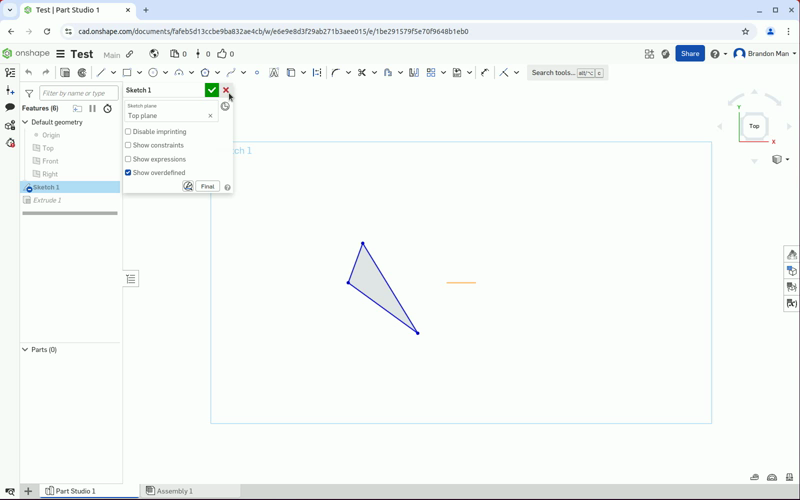
key(shift+s)
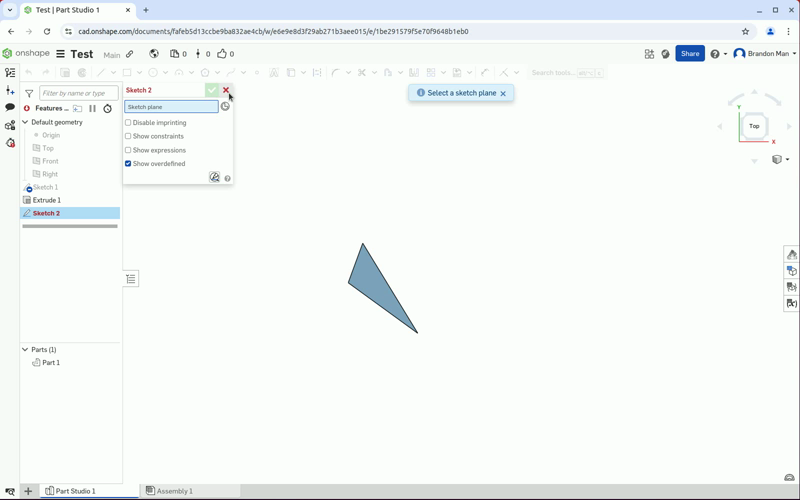
mouse_move(73, 150)
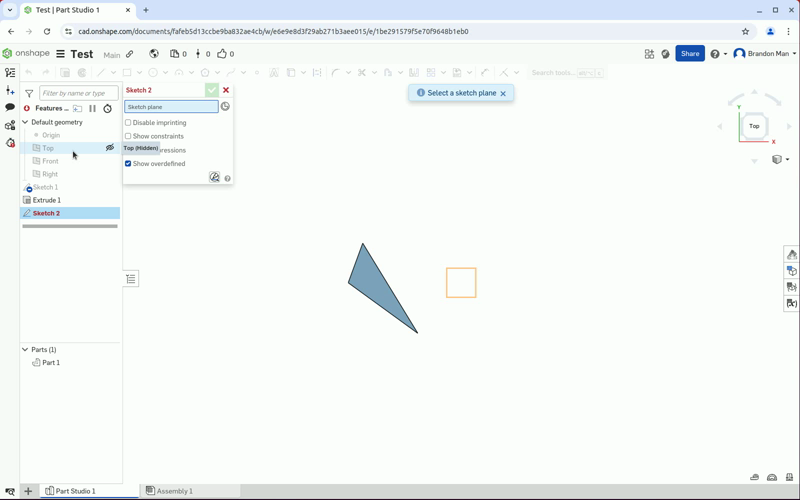
click(73, 150)
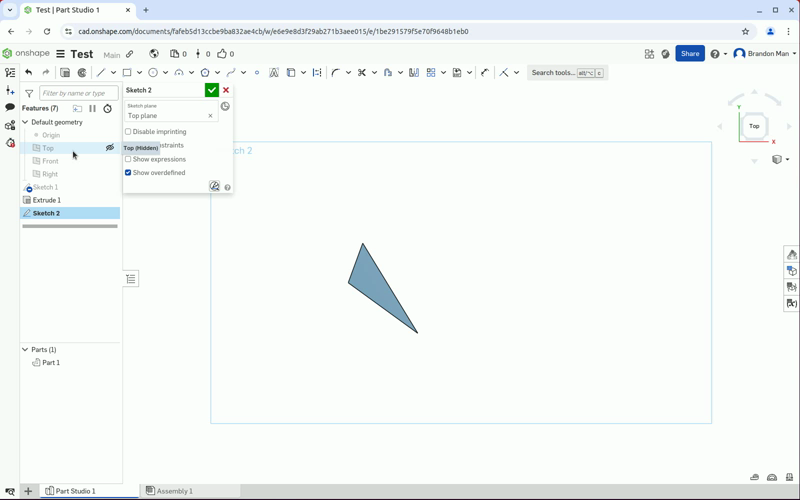
mouse_move(73, 352)
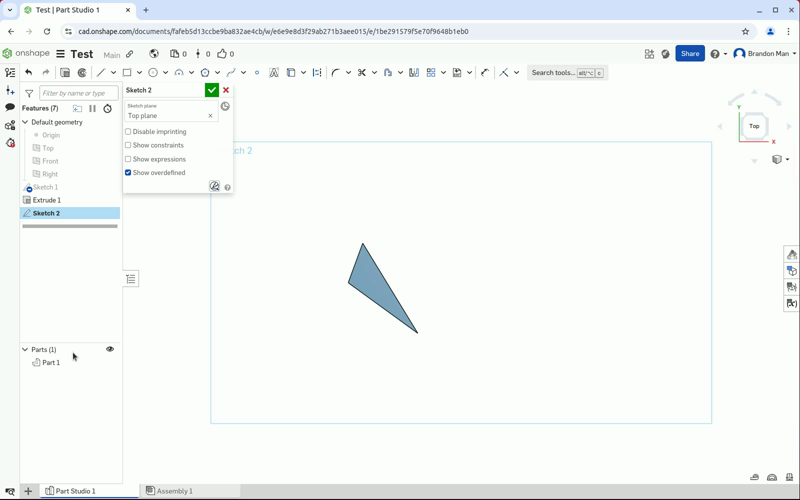
key(y)
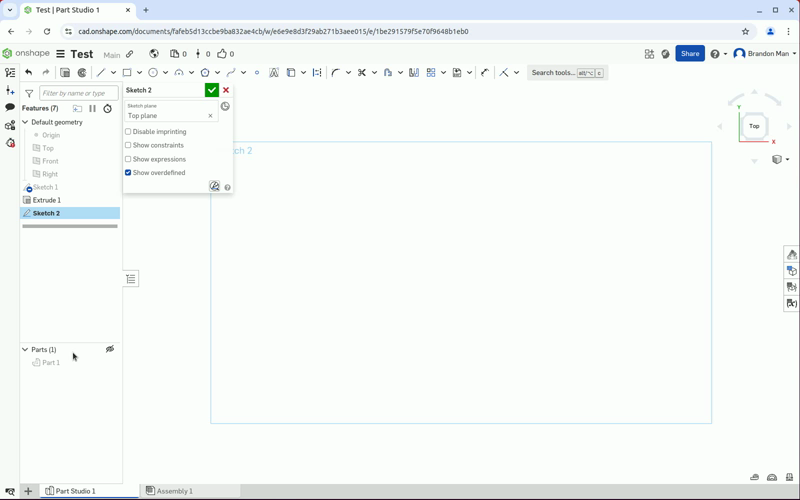
key(c)
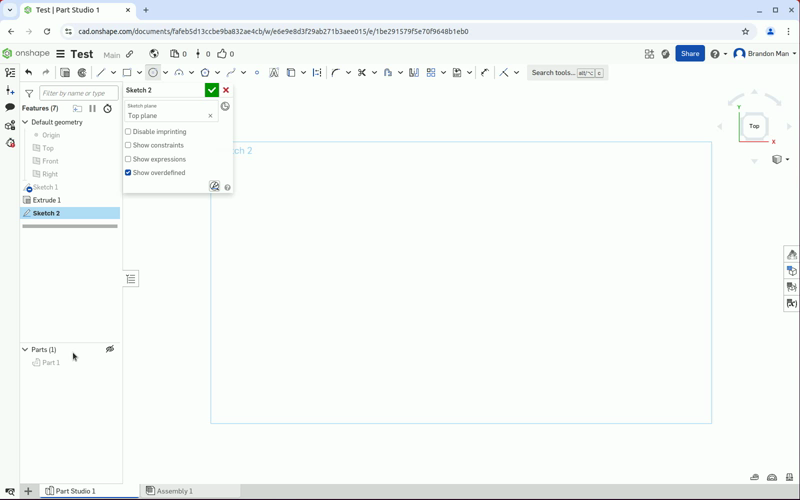
key_down(shift)
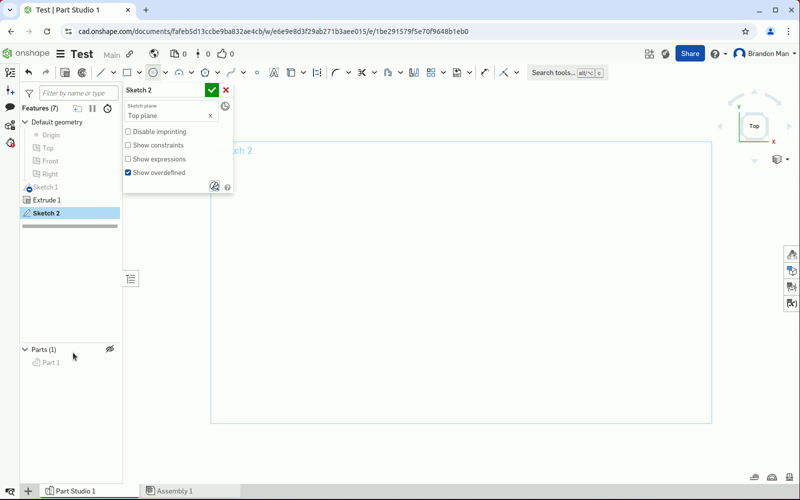
mouse_move(452, 259)
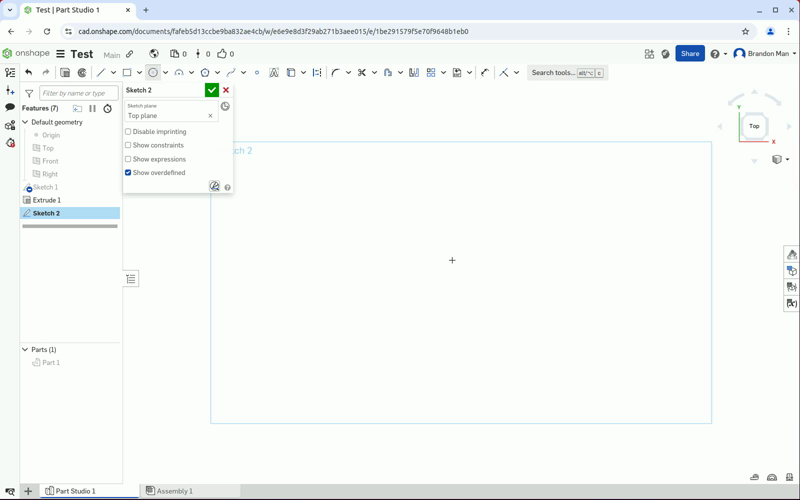
click(452, 259)
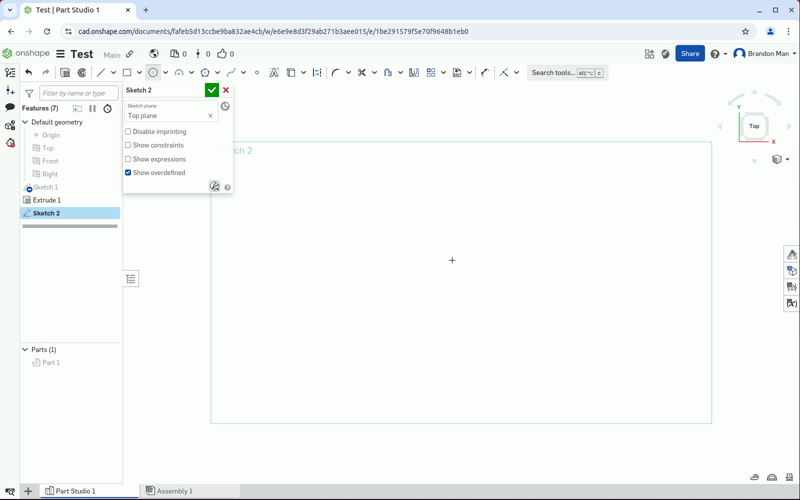
key_up(shift)
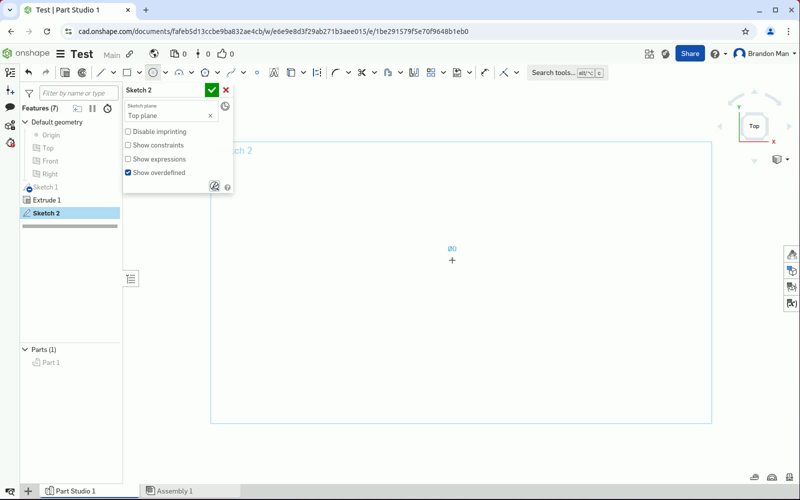
mouse_move(478, 259)
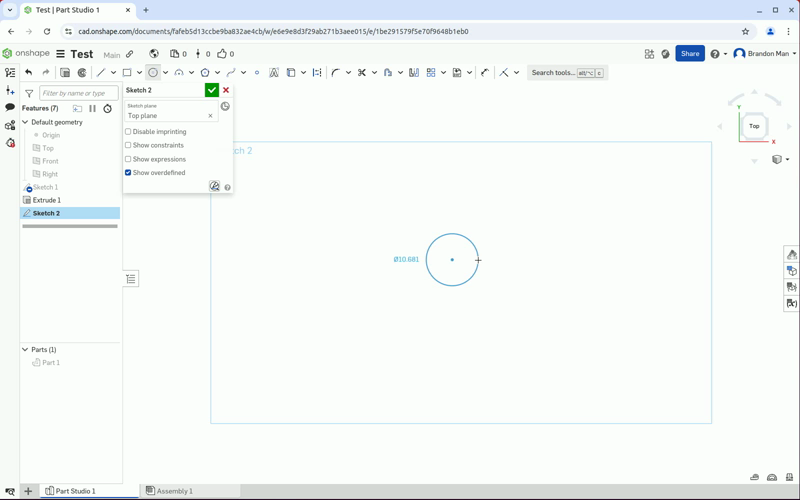
click(478, 259)
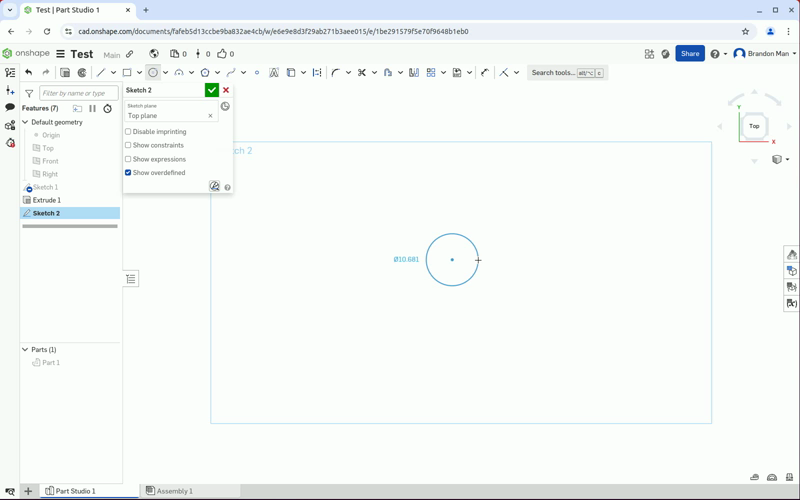
key(esc)
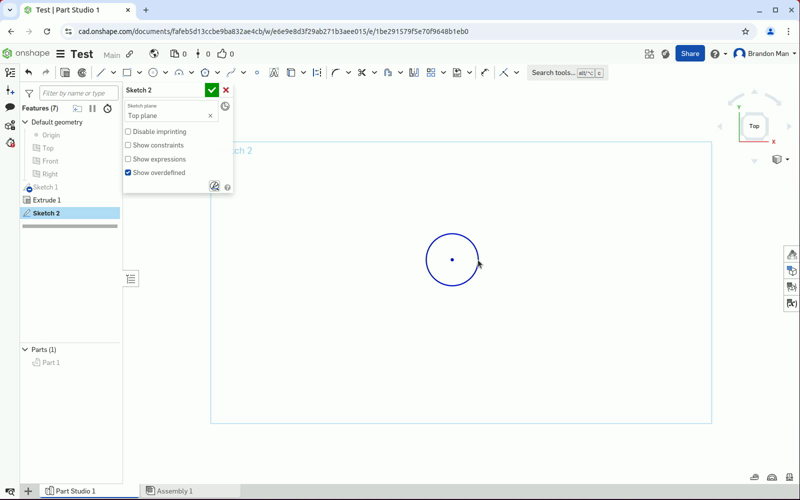
mouse_move(463, 267)
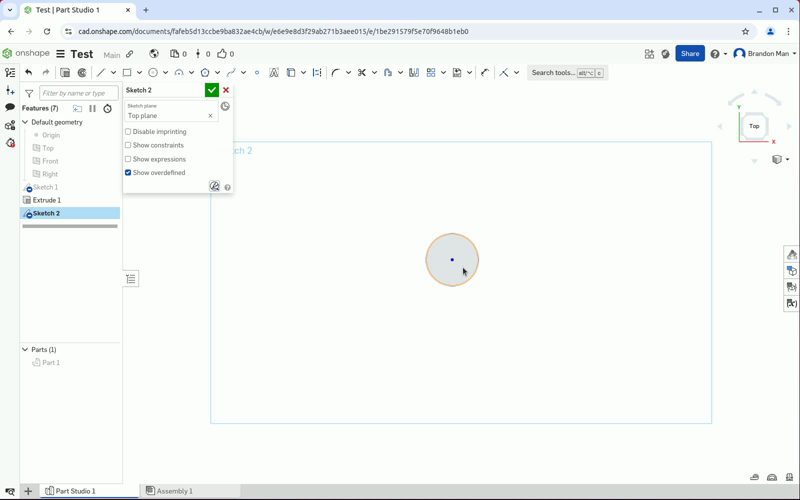
click(463, 267)
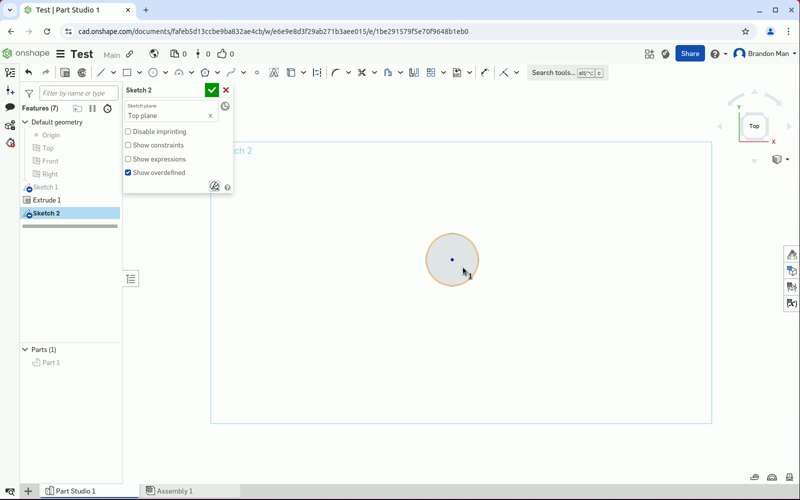
mouse_move(73, 352)
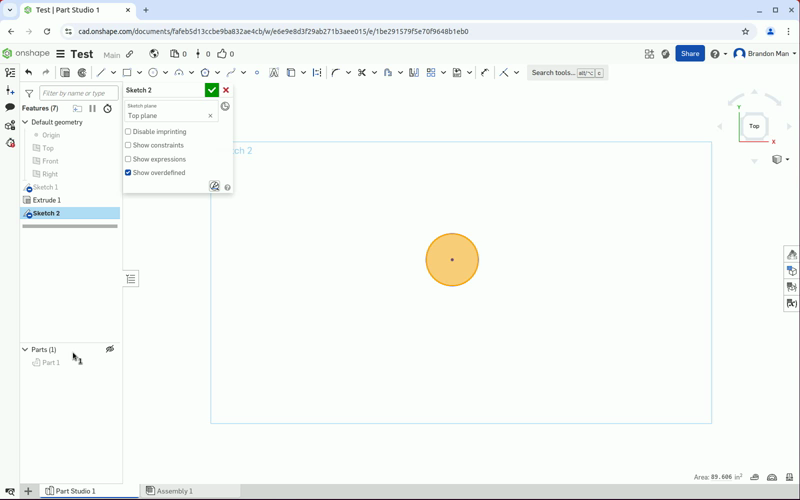
key(shift+y)
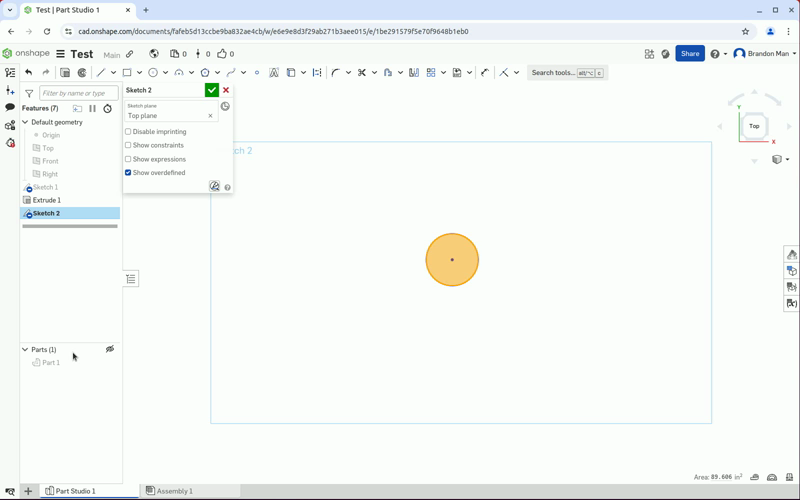
key(shift+e)
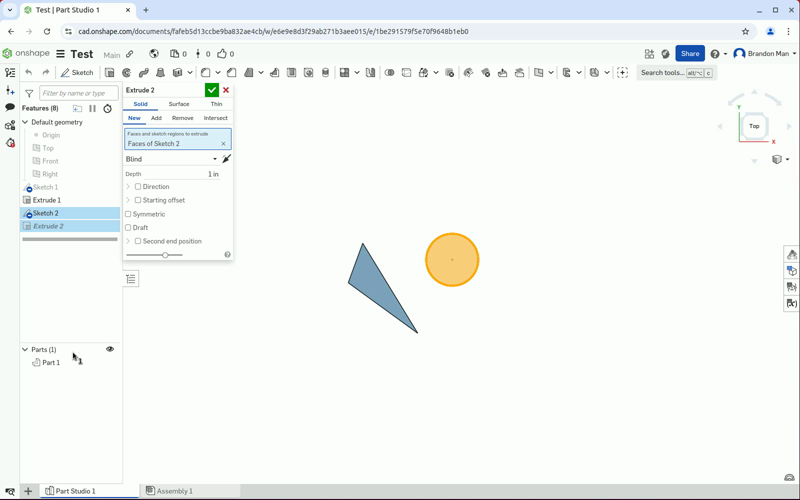
mouse_move(143, 106)
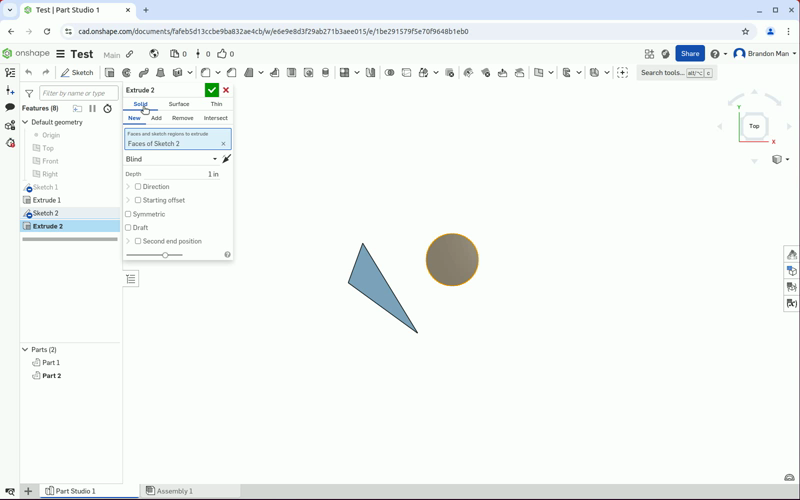
click(143, 106)
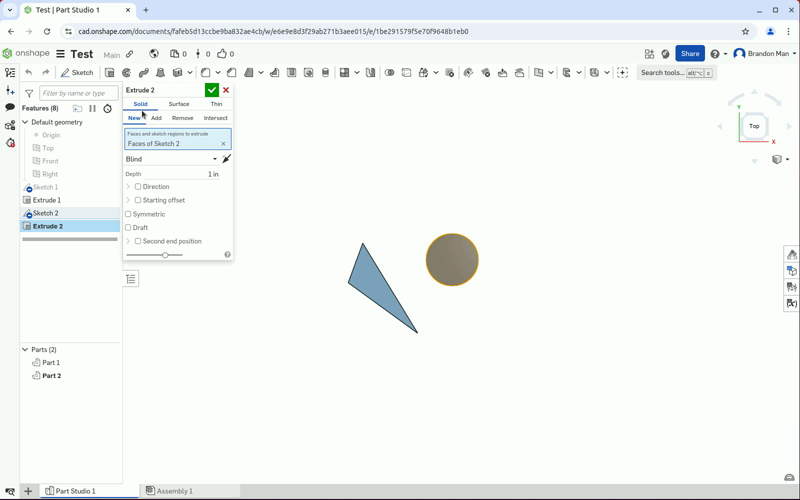
mouse_move(137, 120)
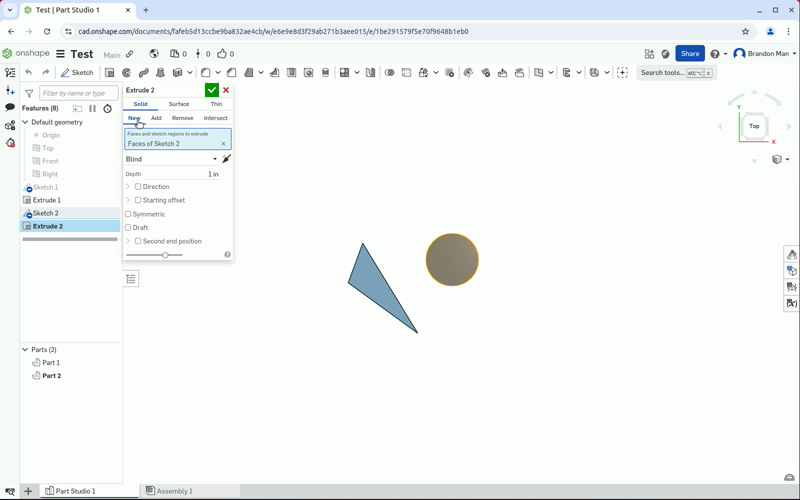
click(137, 120)
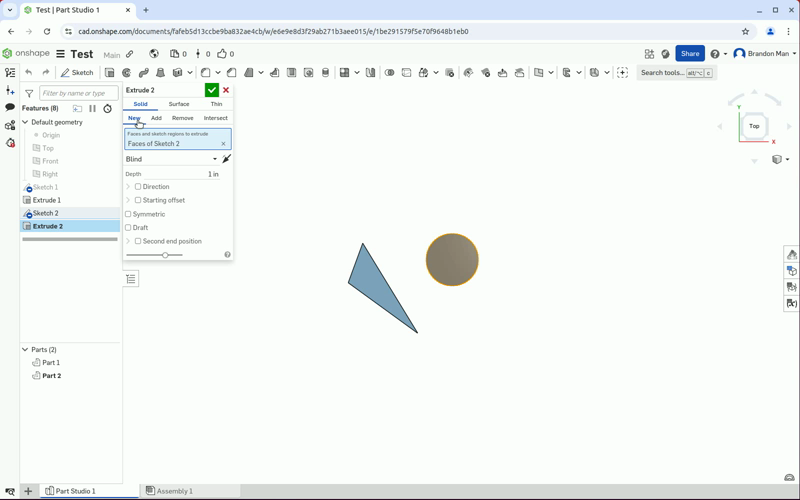
key(tab, 4)
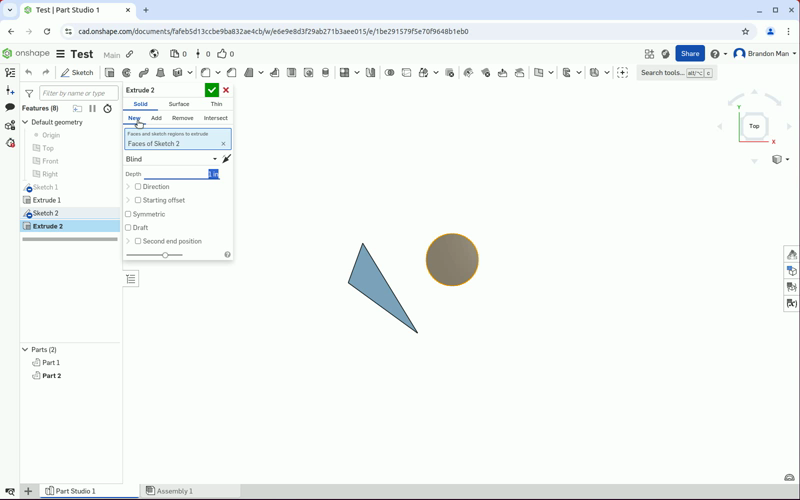
text(8.184)
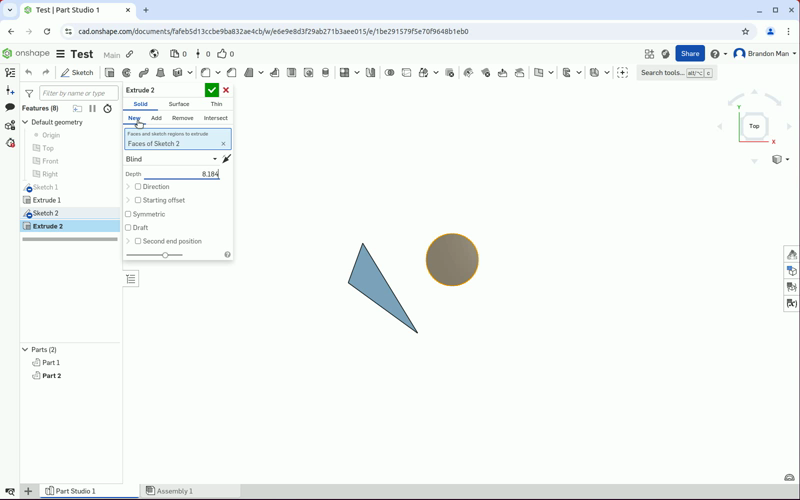
key(enter)
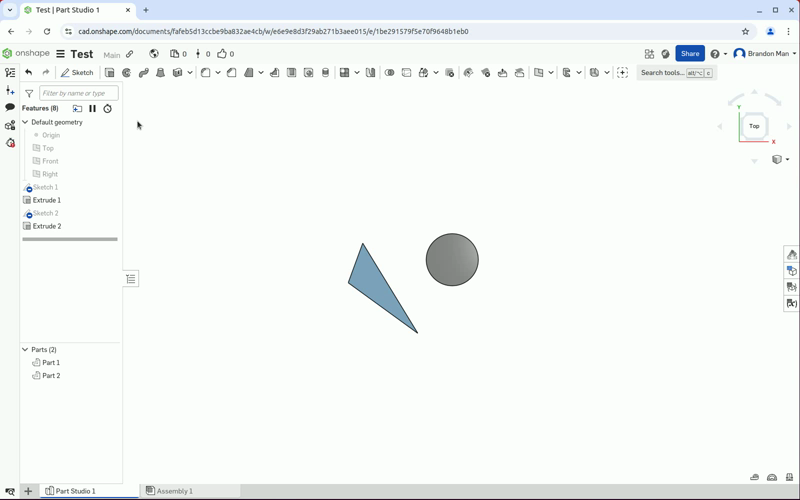
key(shift+h)
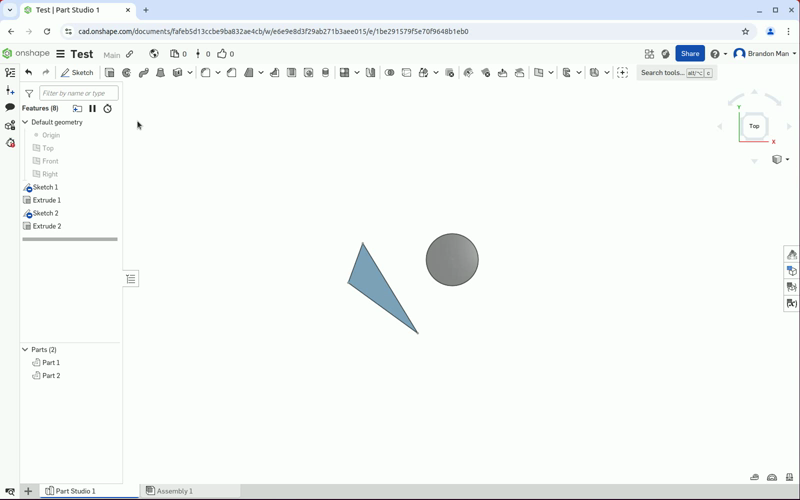
key(shift+h)
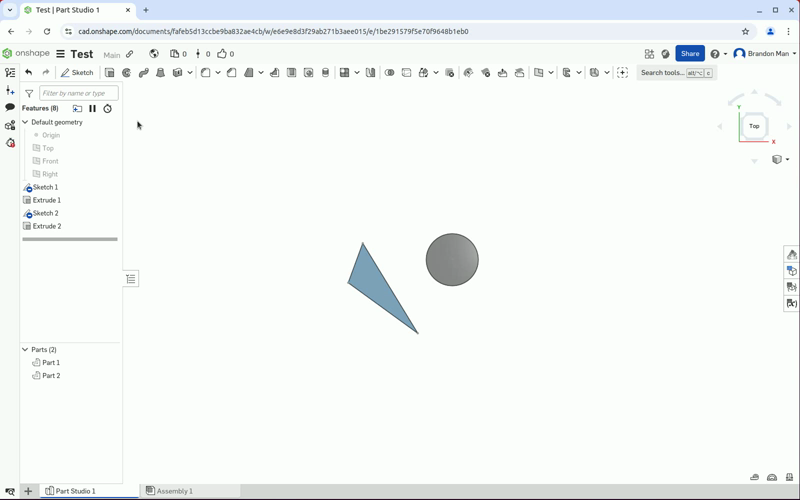
key(shift+7)
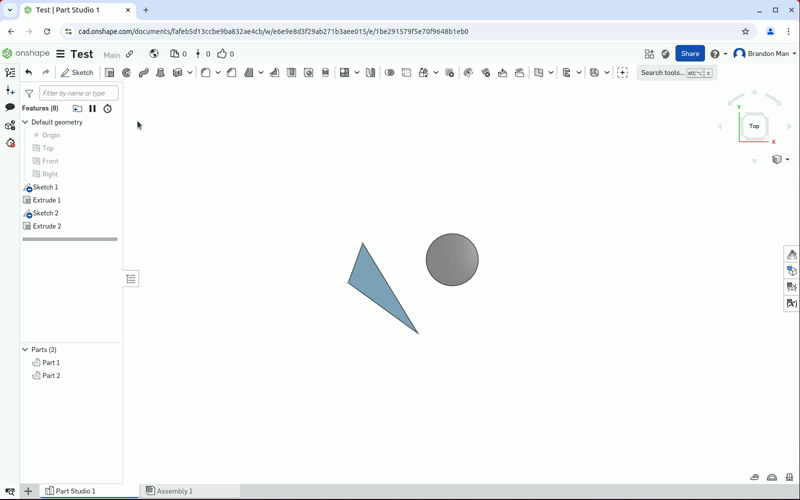
key(up, 3)
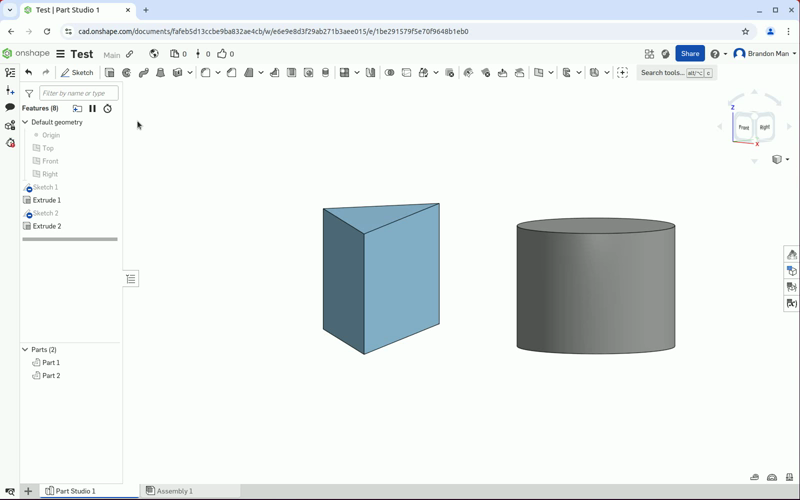
key(left, 3)
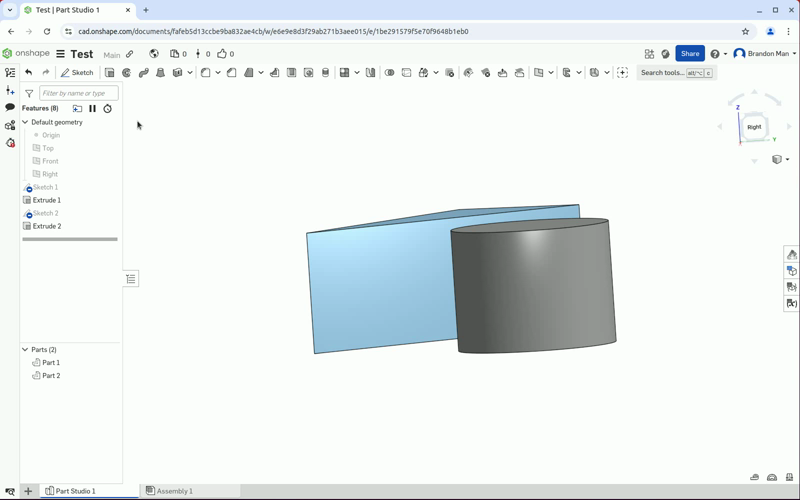
key(right, 3)
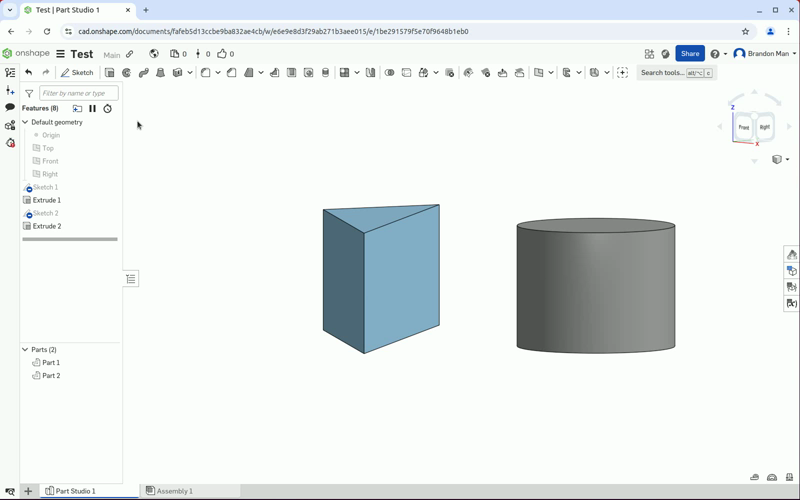
key(down, 3)
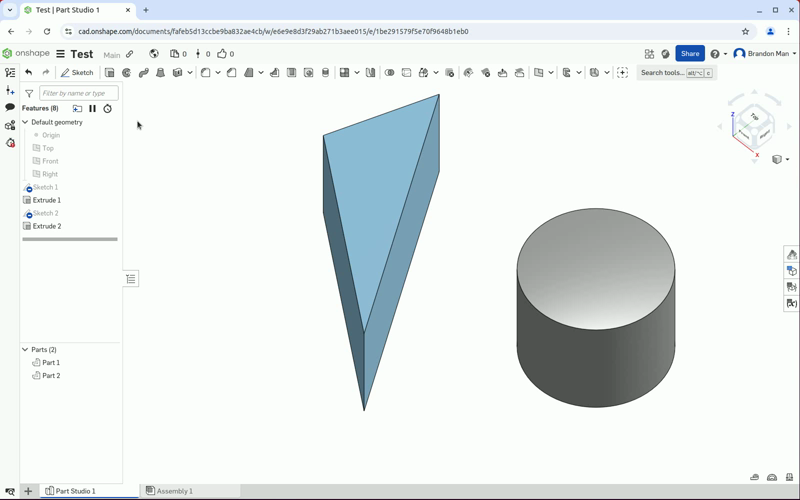
mouse_move(73, 189)
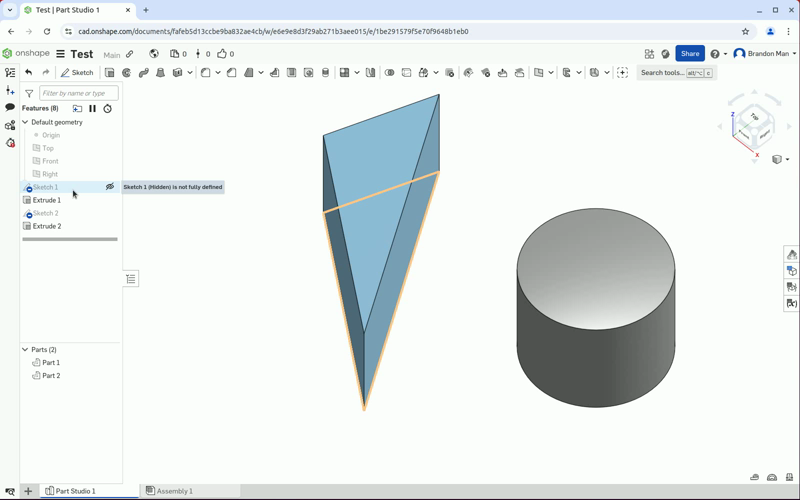
click(73, 189)